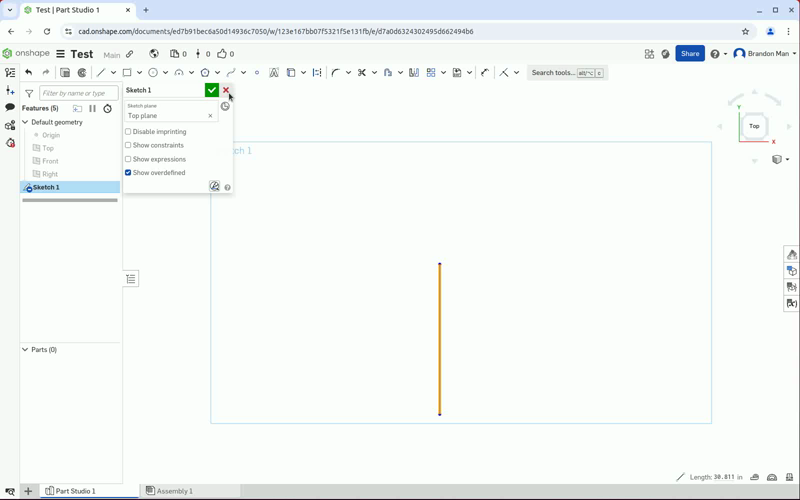
key(shift+h)
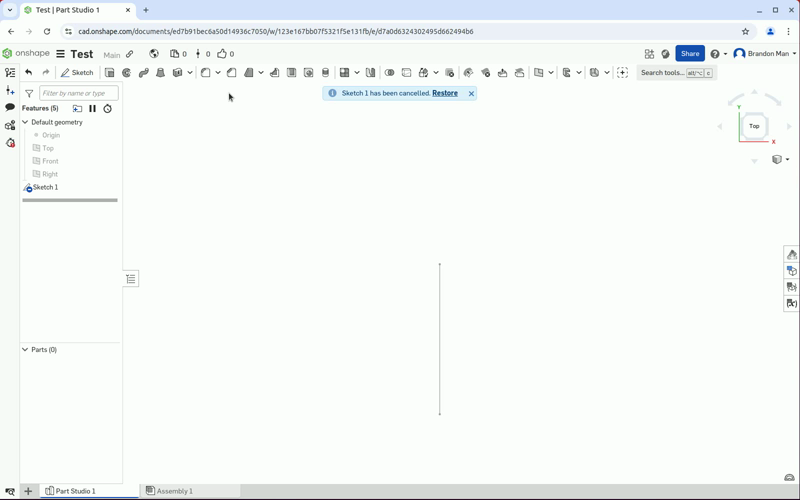
mouse_move(73, 352)
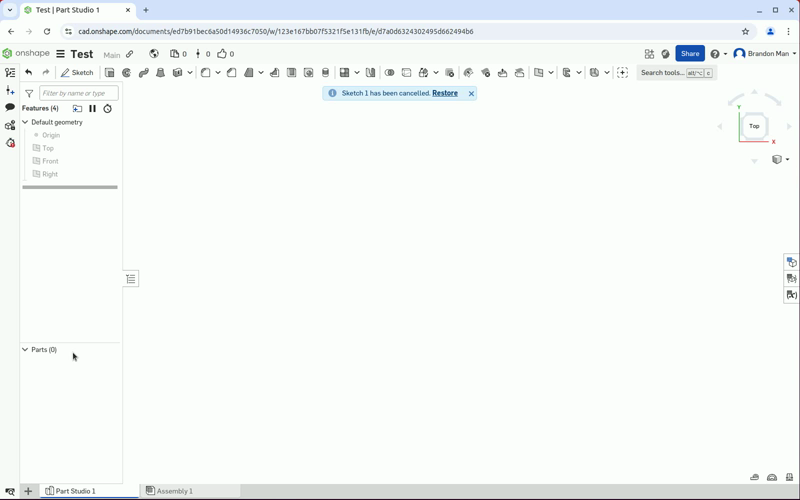
key(y)
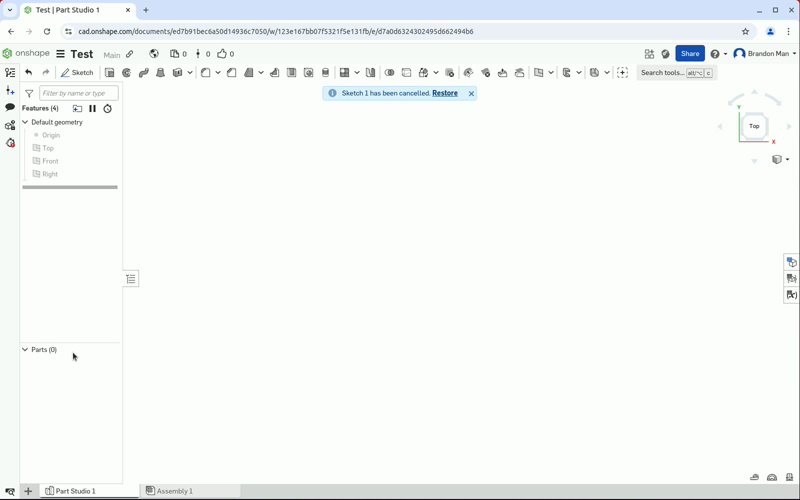
key(shift+p)
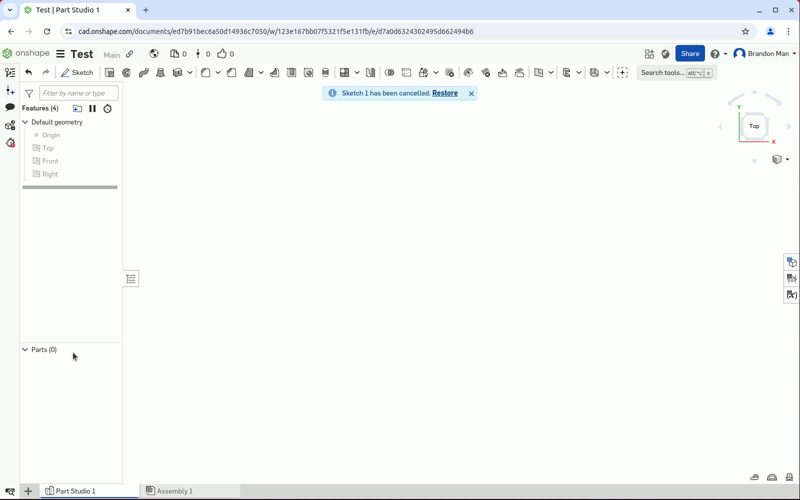
key(space)
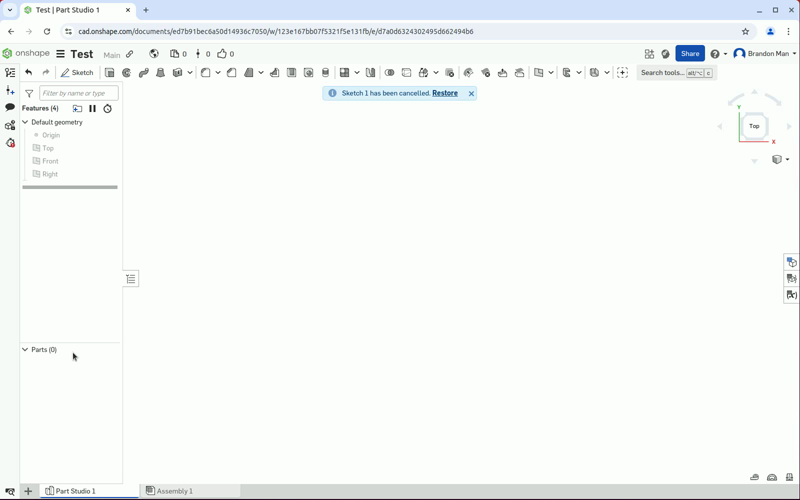
key_down(shift)
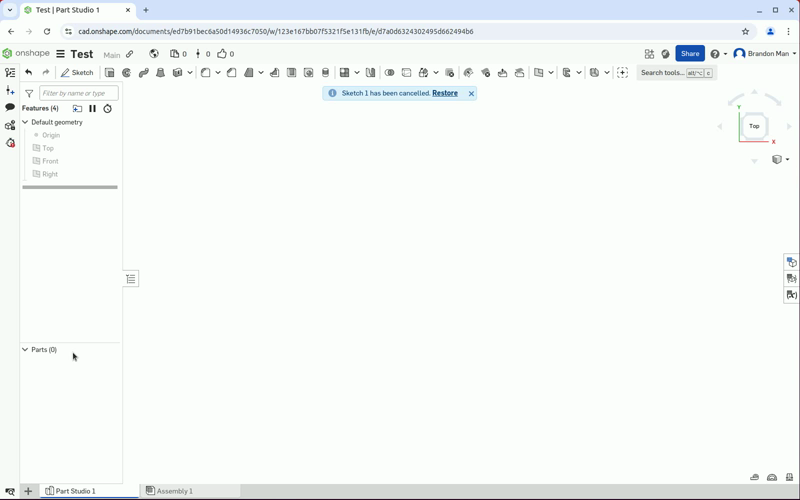
key(up)
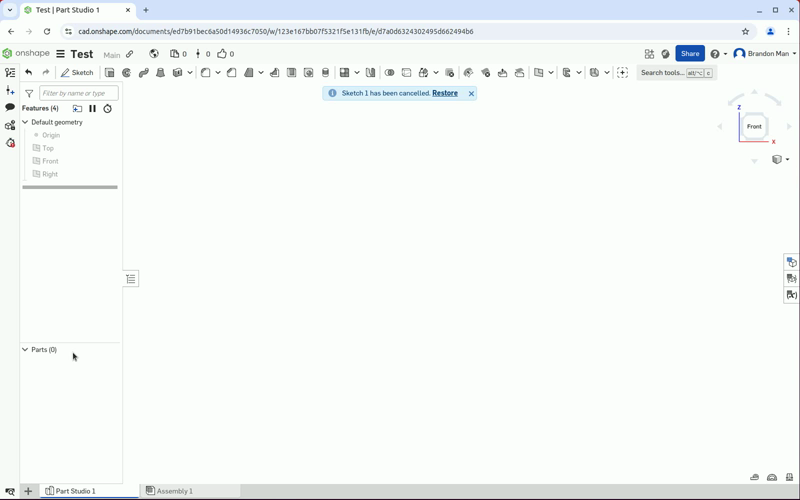
key_up(shift)
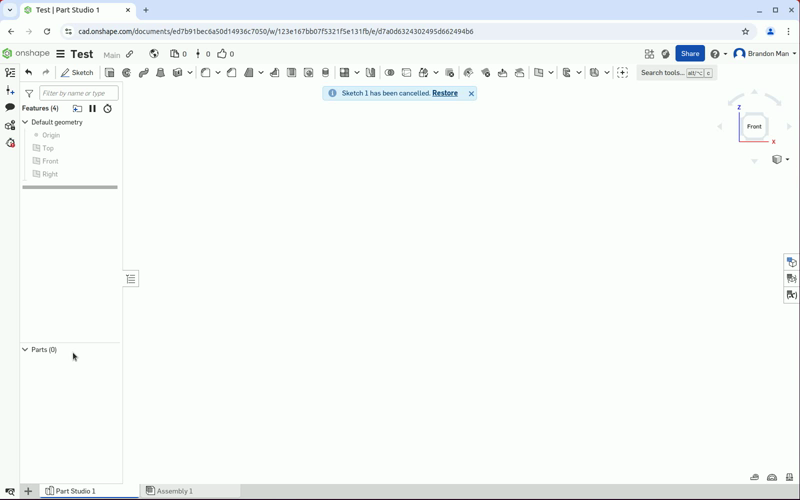
mouse_move(73, 352)
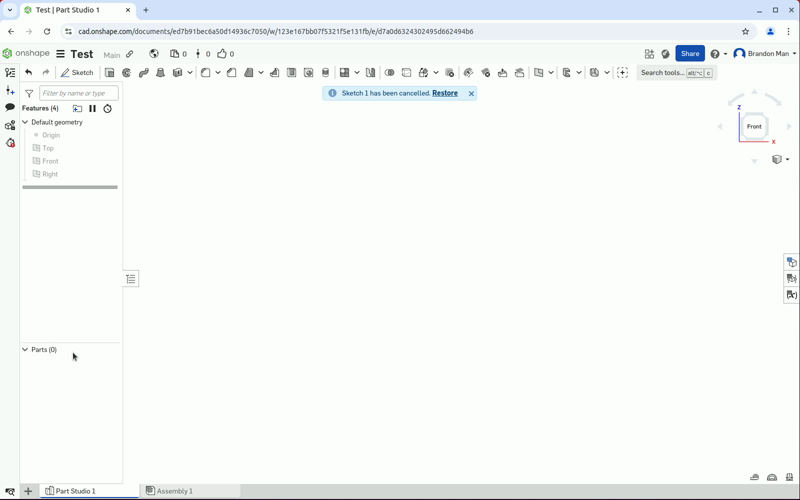
key(shift+y)
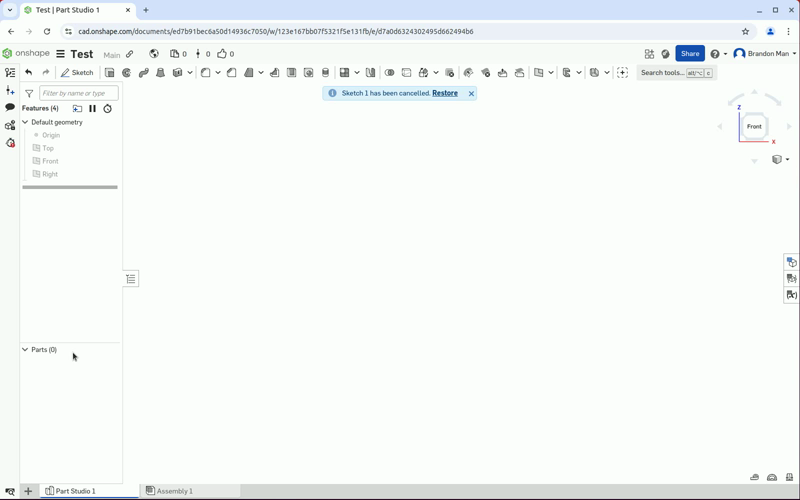
key(shift+s)
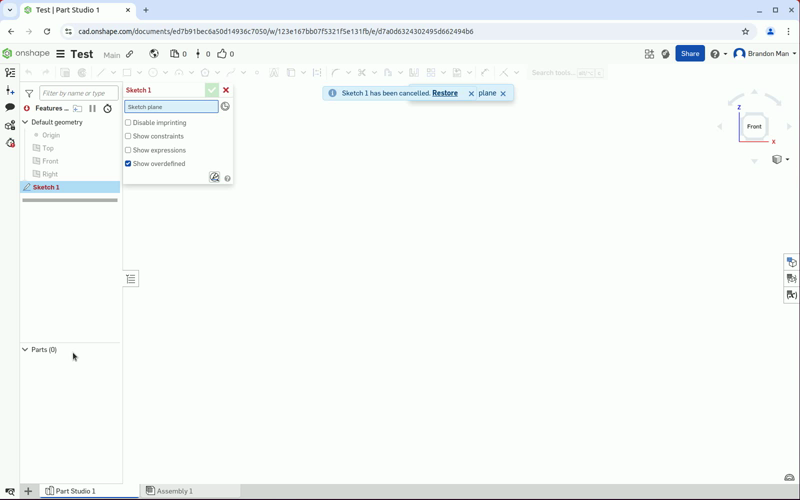
mouse_move(73, 163)
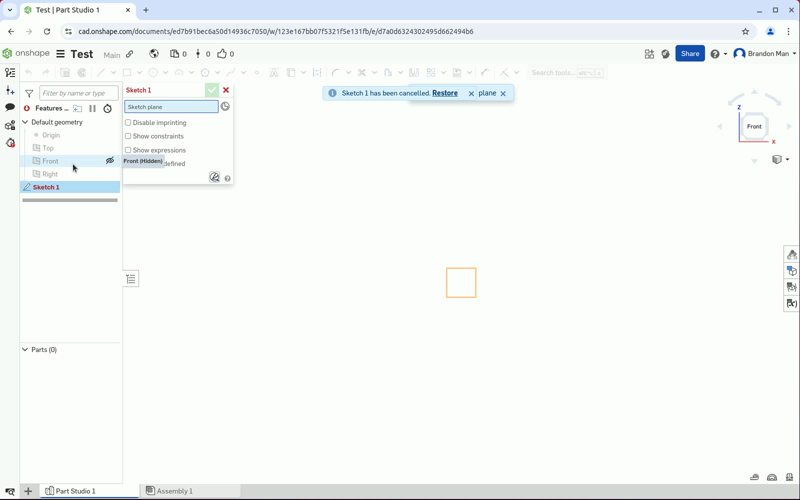
click(73, 163)
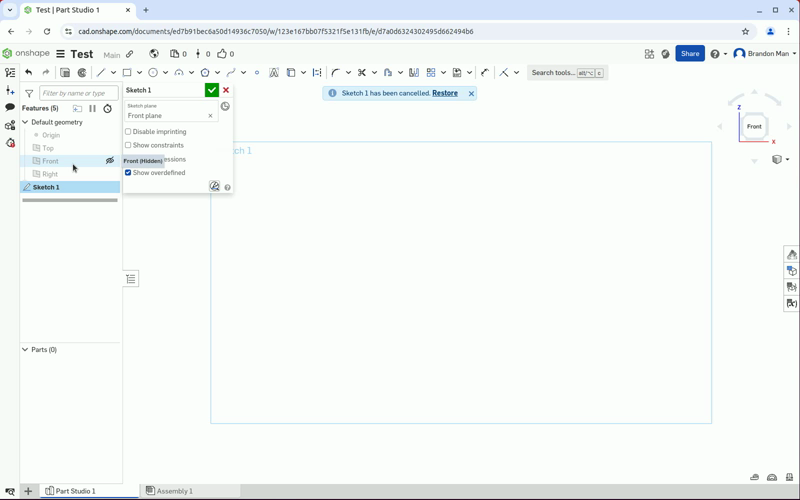
mouse_move(73, 352)
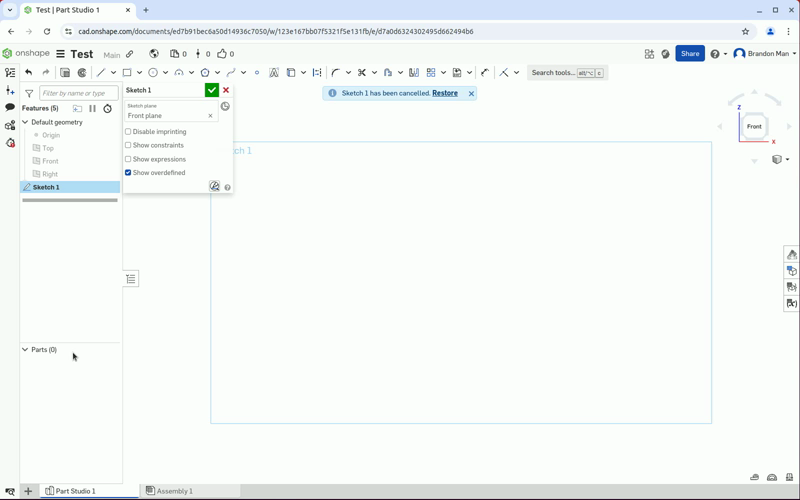
key(y)
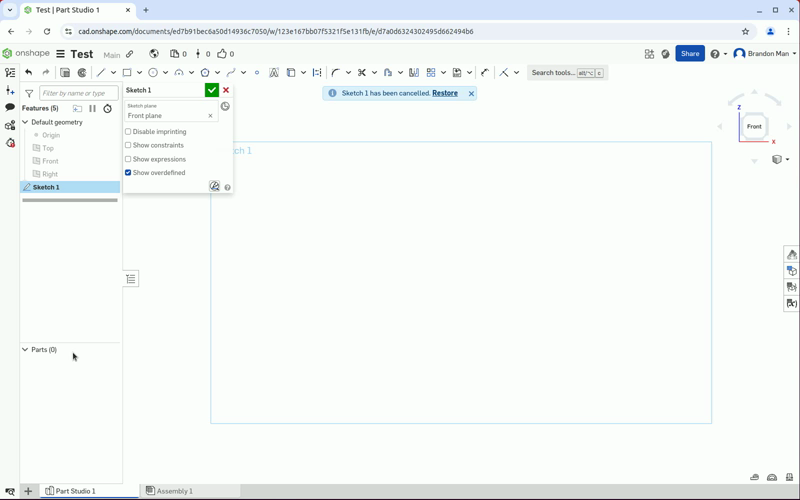
key(l)
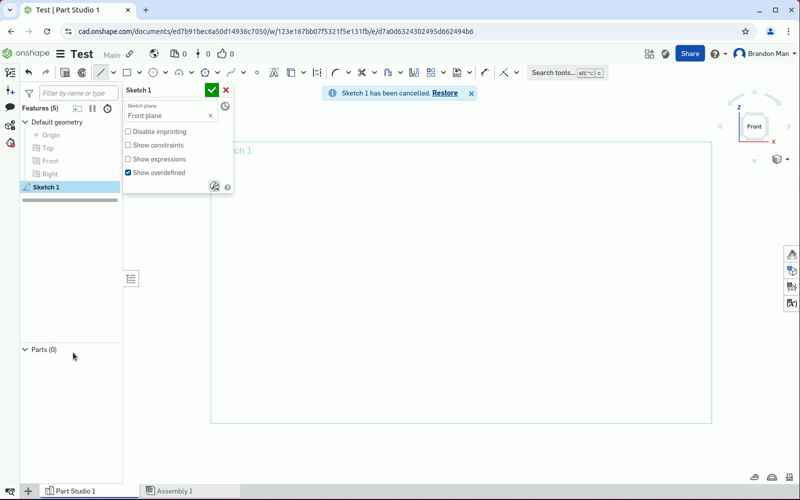
key_down(shift)
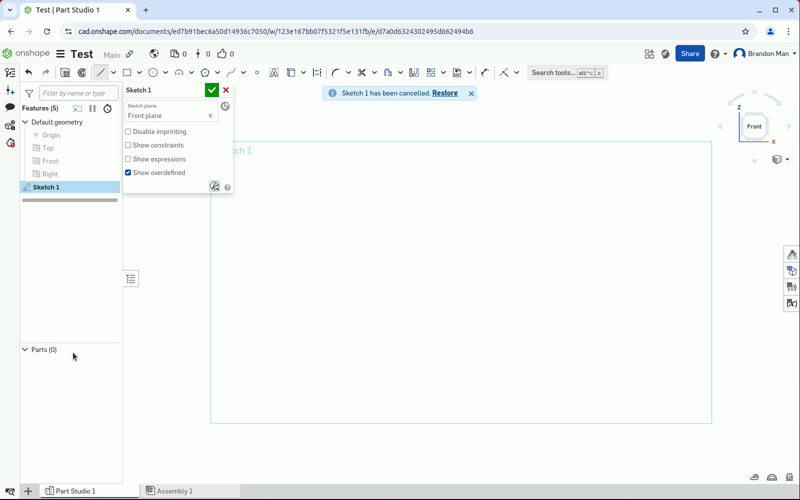
mouse_move(348, 374)
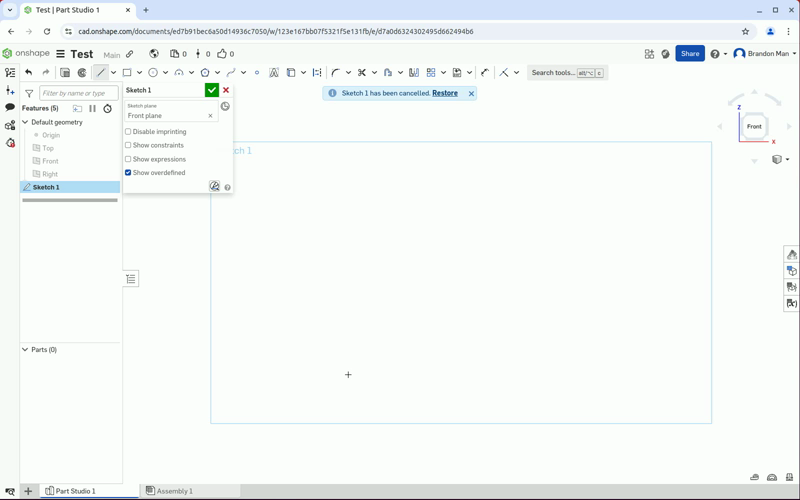
click(348, 374)
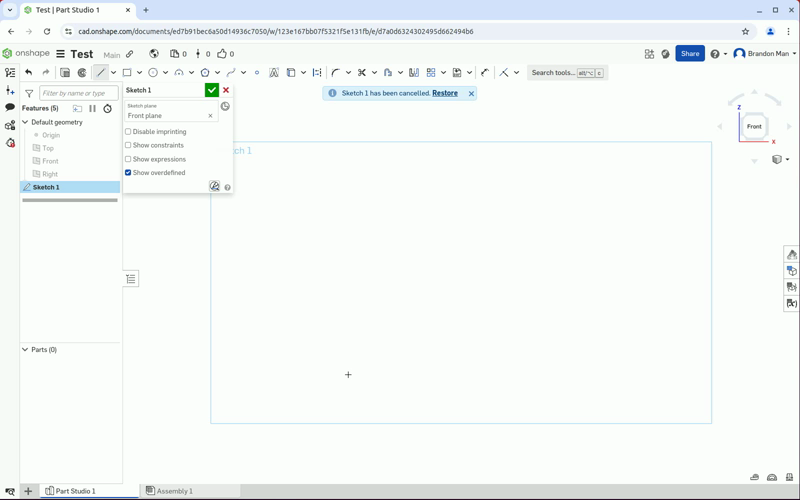
key_up(shift)
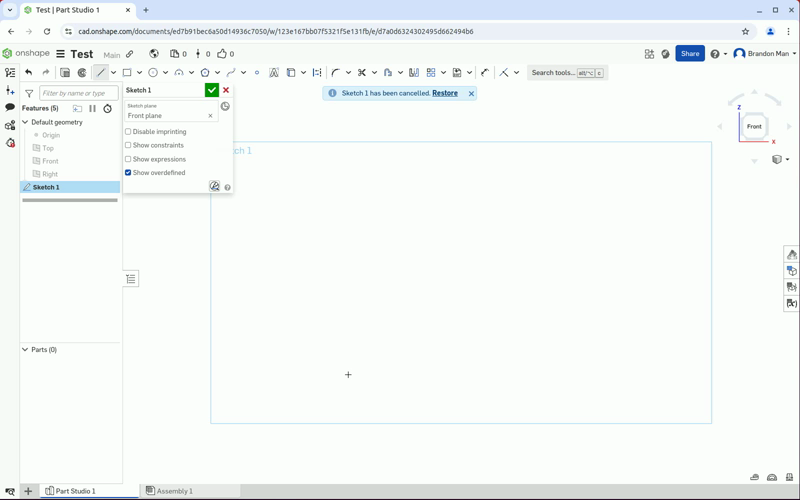
key_down(shift)
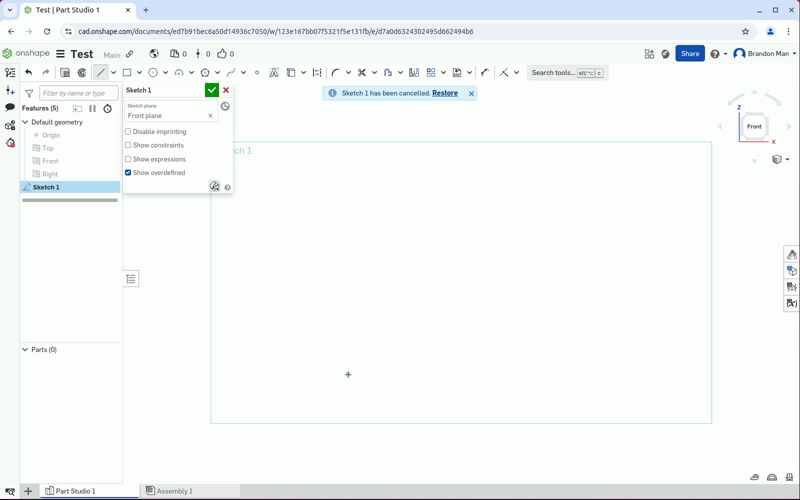
mouse_move(572, 374)
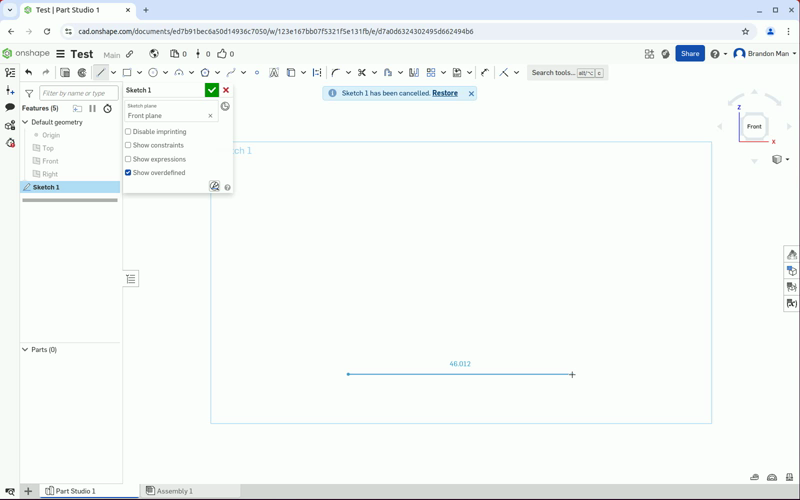
click(572, 374)
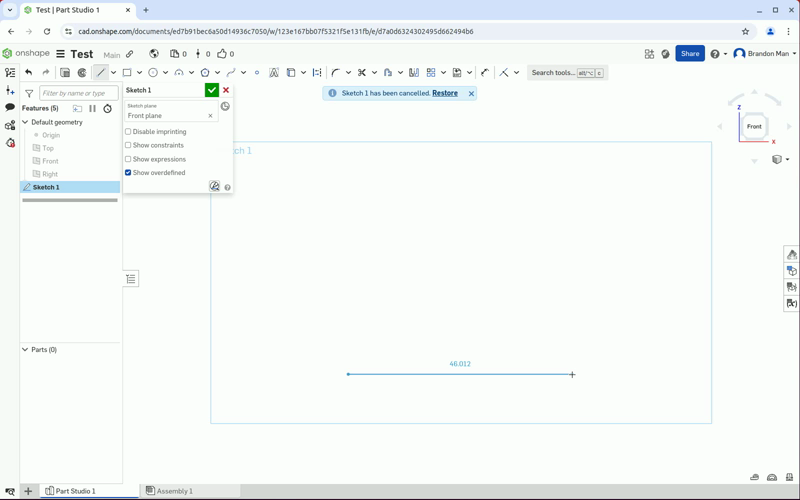
key_up(shift)
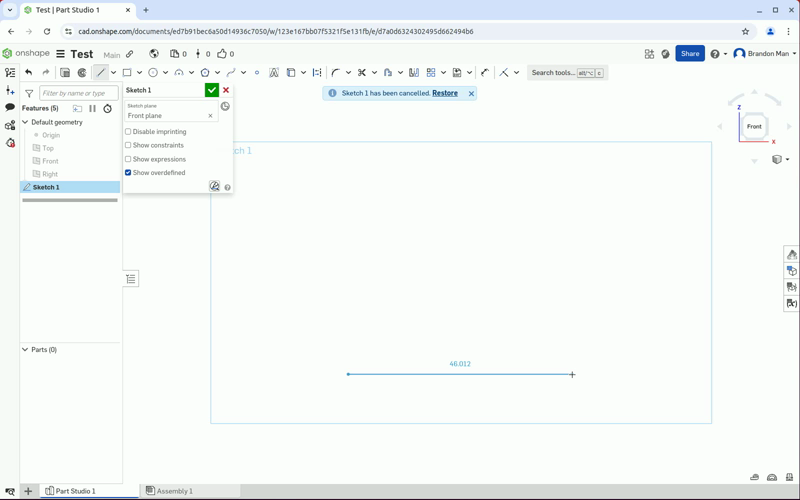
key_down(shift)
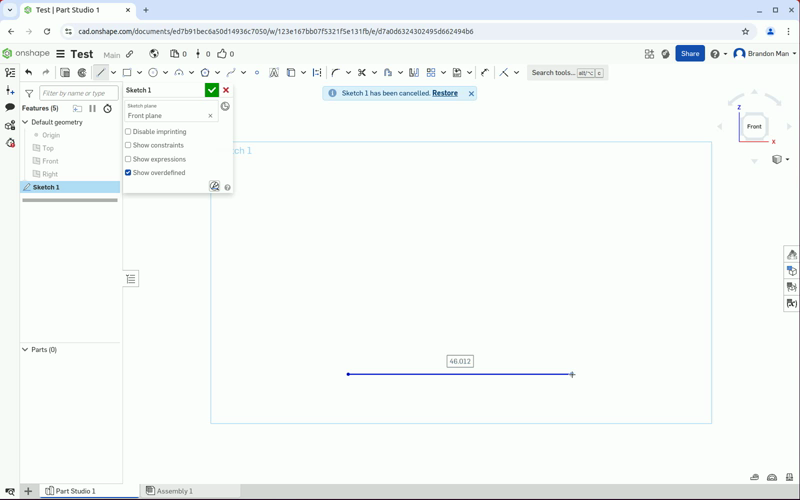
mouse_move(572, 192)
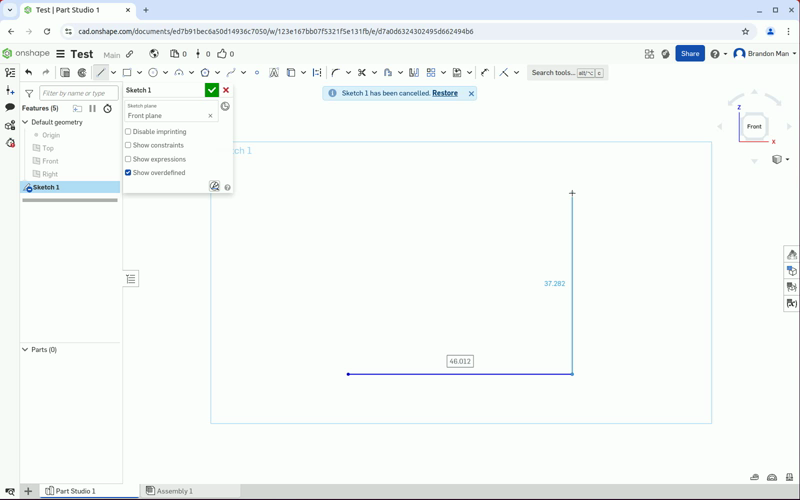
click(572, 192)
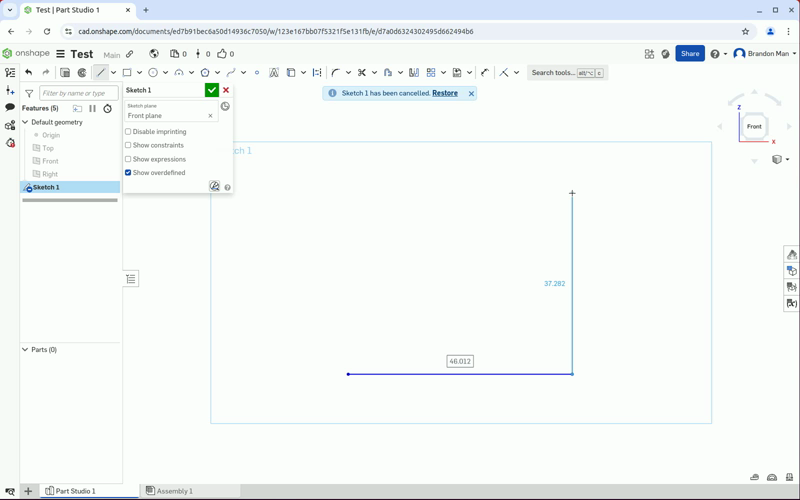
key_up(shift)
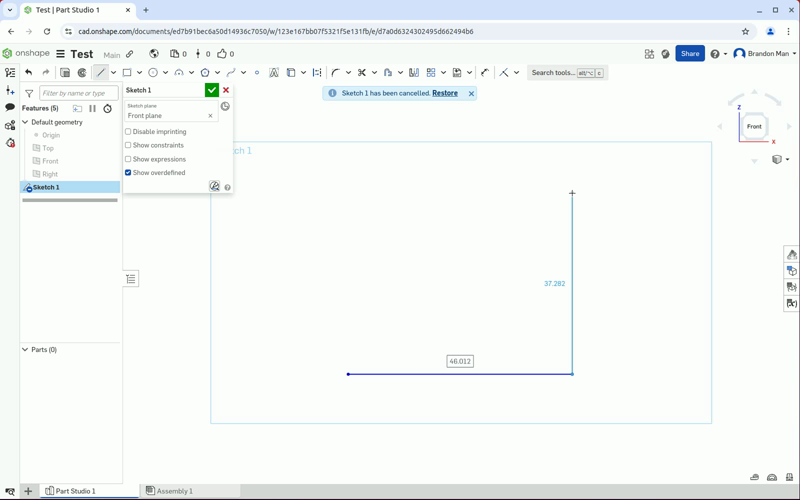
key_down(shift)
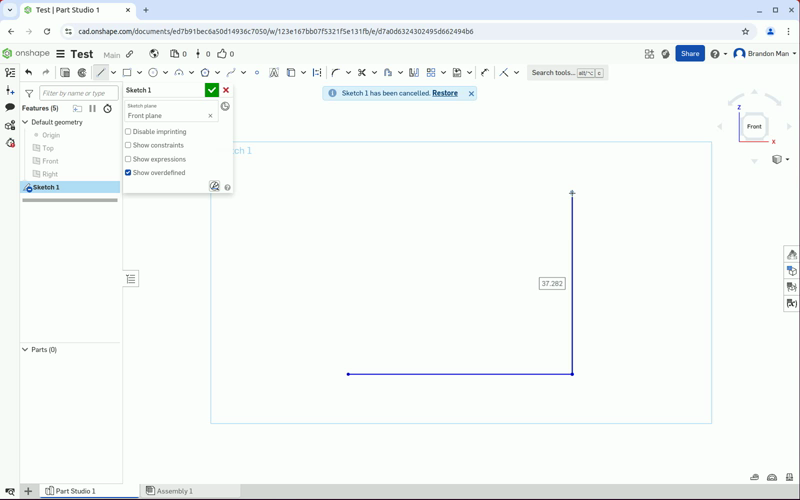
mouse_move(348, 192)
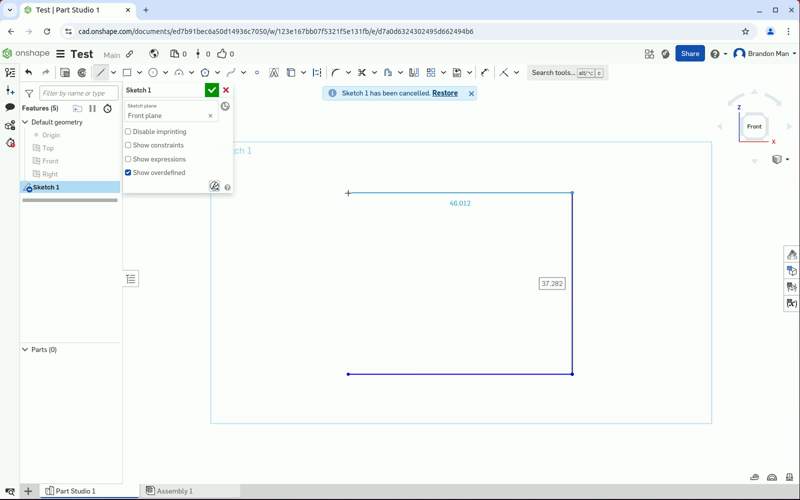
click(348, 192)
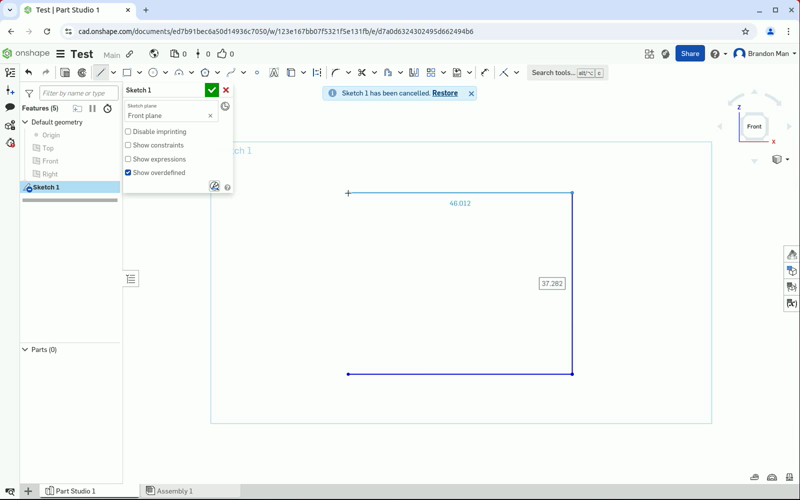
key_up(shift)
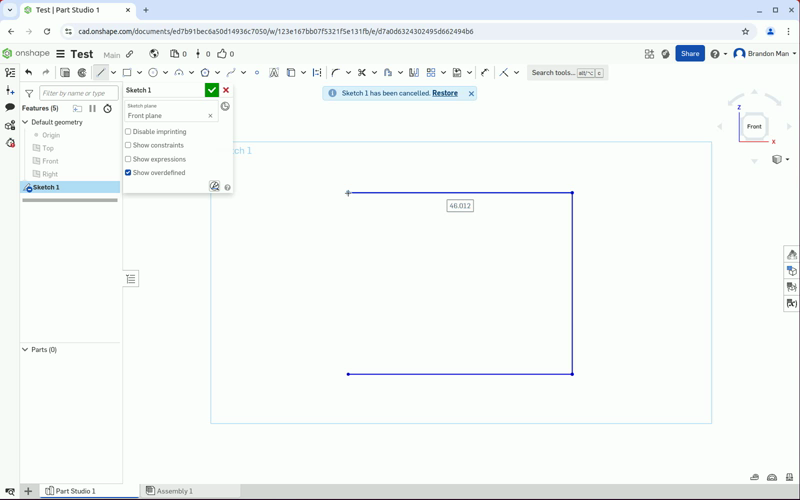
key_down(shift)
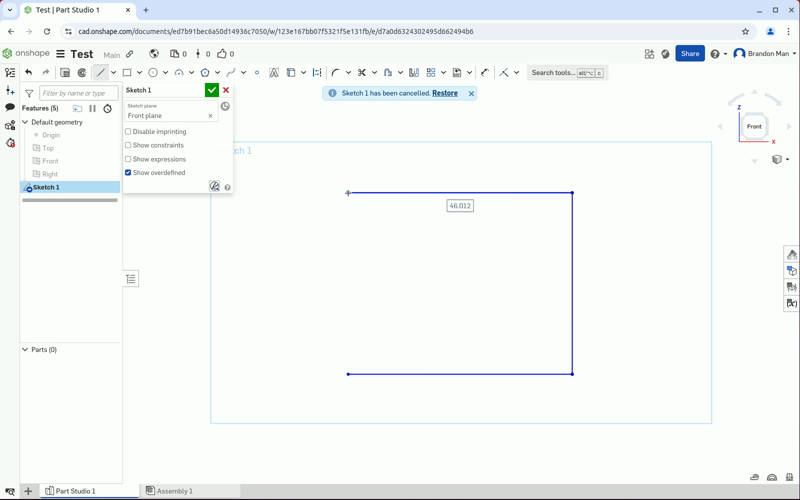
mouse_move(348, 374)
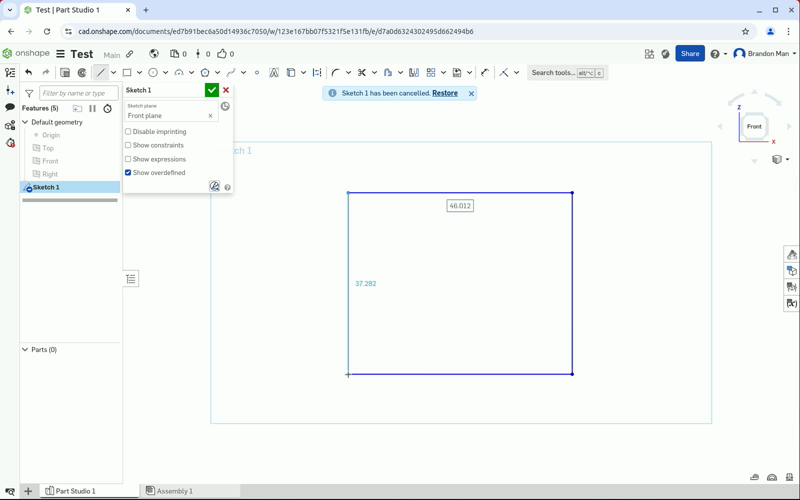
key_up(shift)
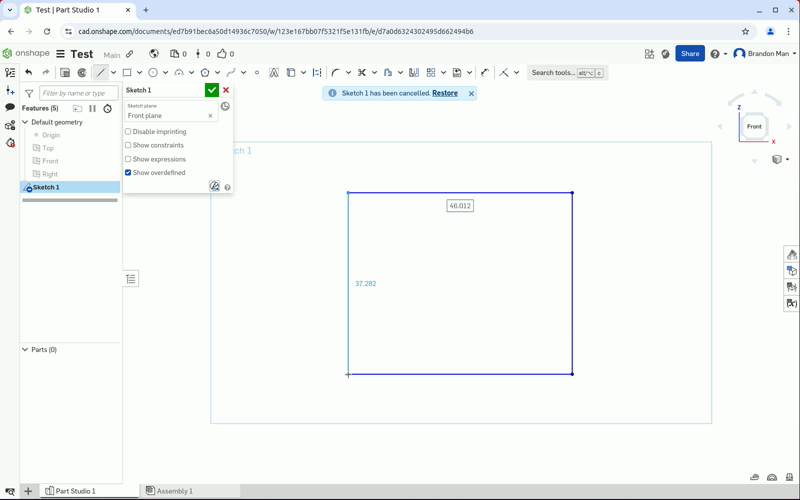
click(348, 374)
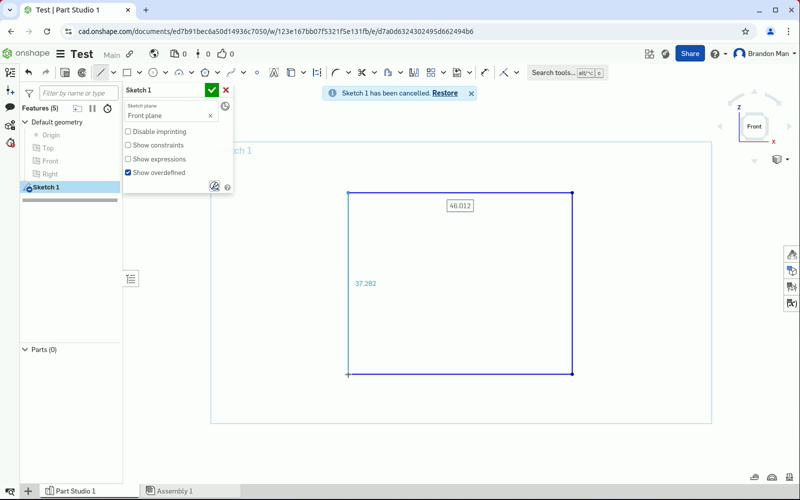
key(esc)
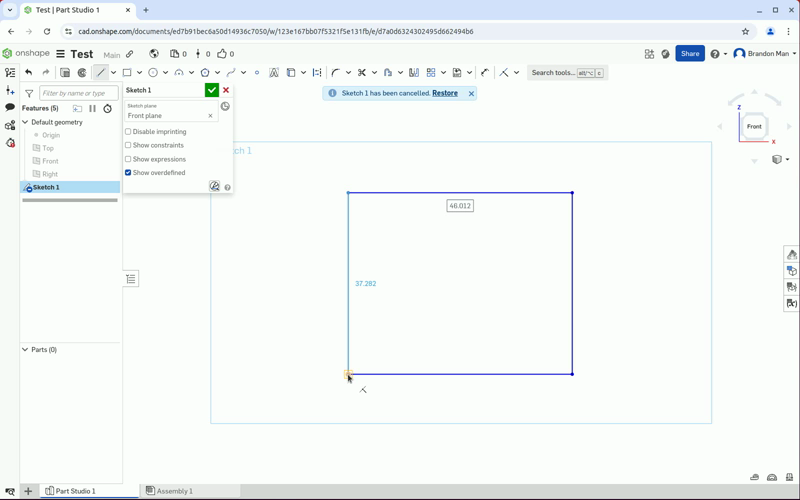
key(c)
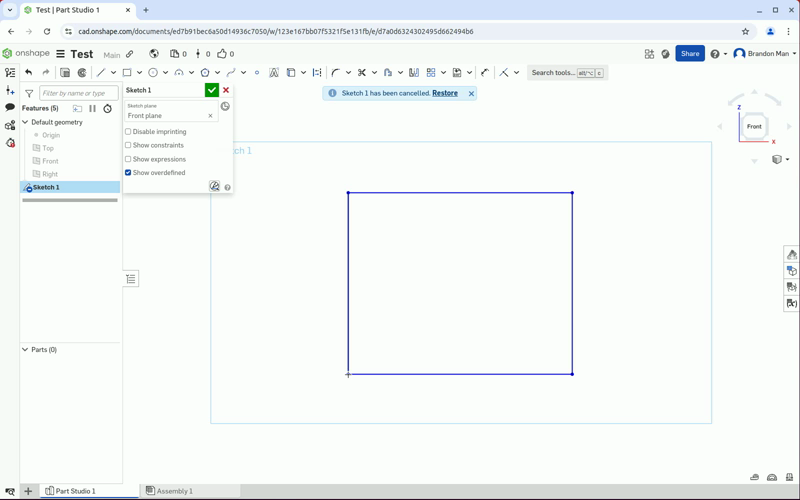
key_down(shift)
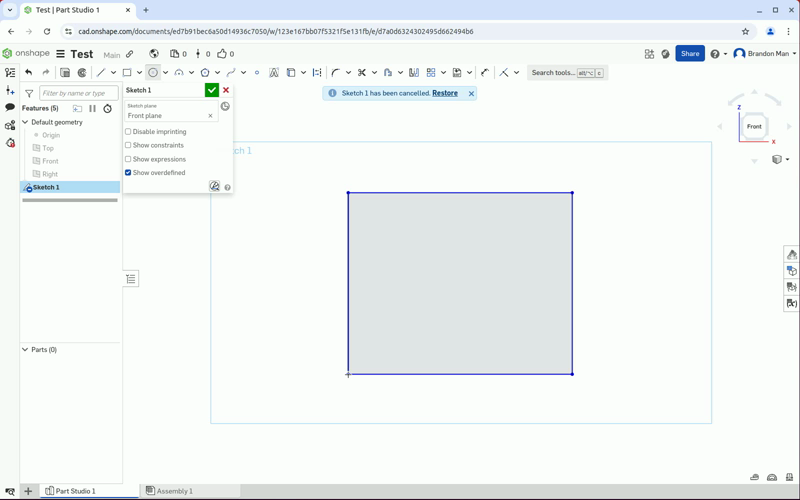
mouse_move(461, 284)
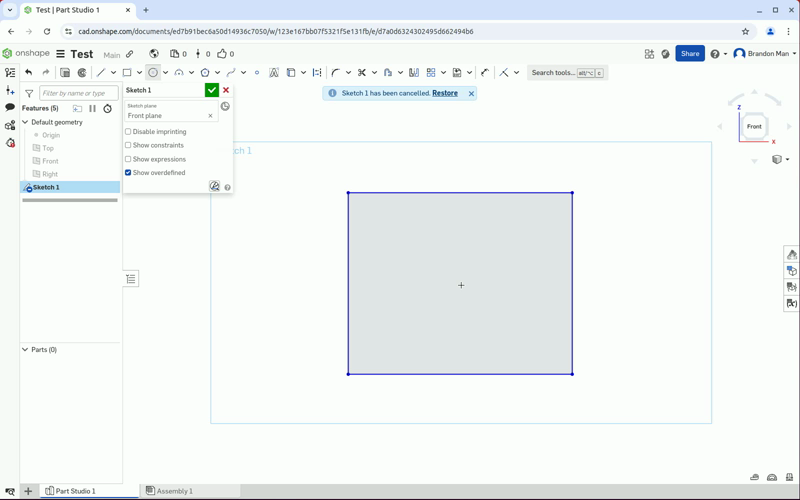
click(461, 284)
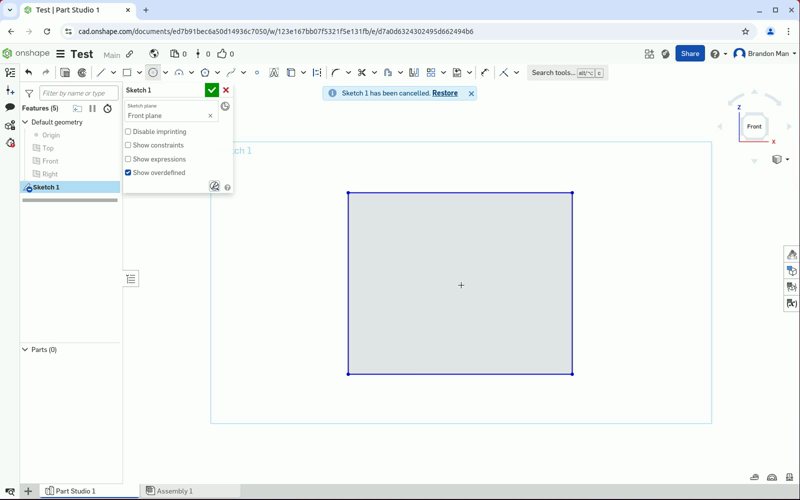
key_up(shift)
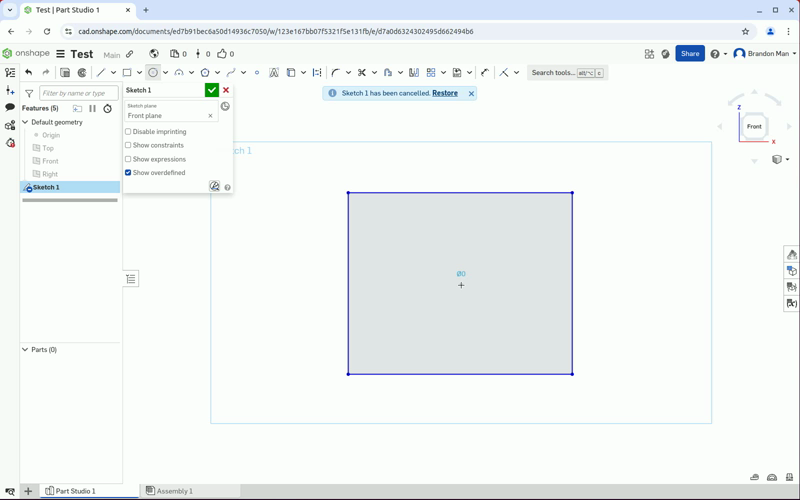
mouse_move(522, 284)
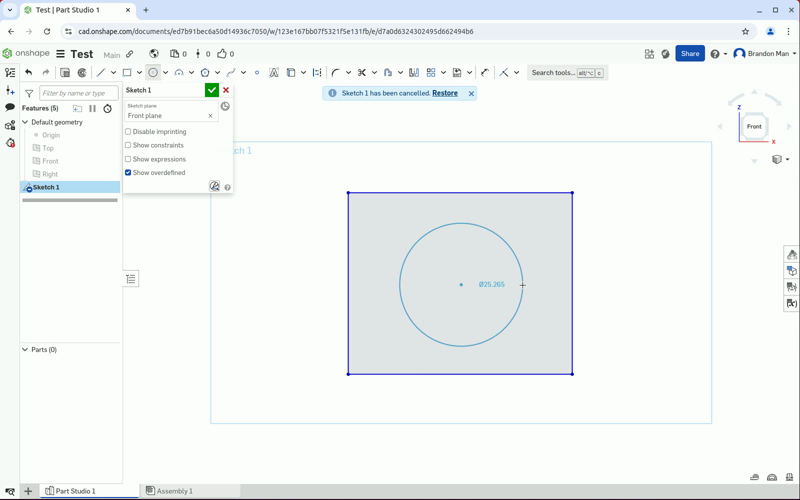
click(522, 284)
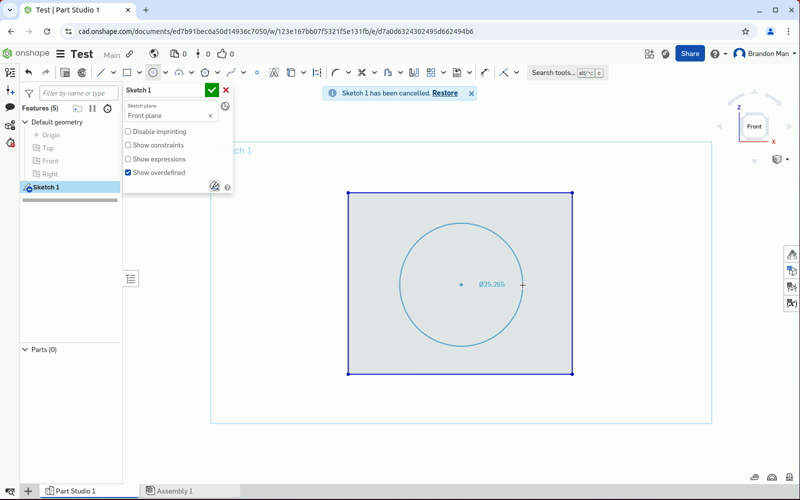
key(esc)
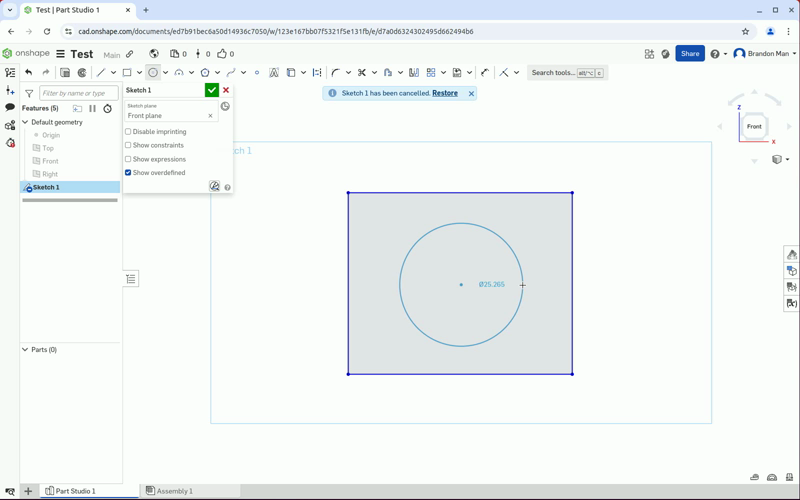
mouse_move(388, 341)
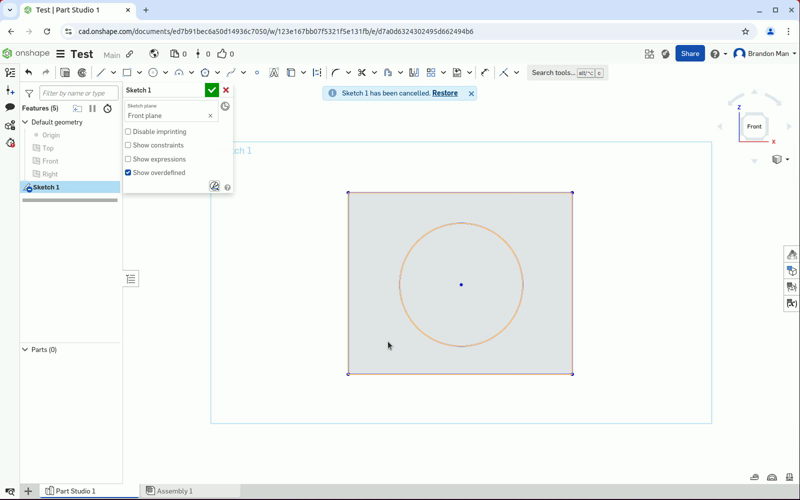
click(388, 341)
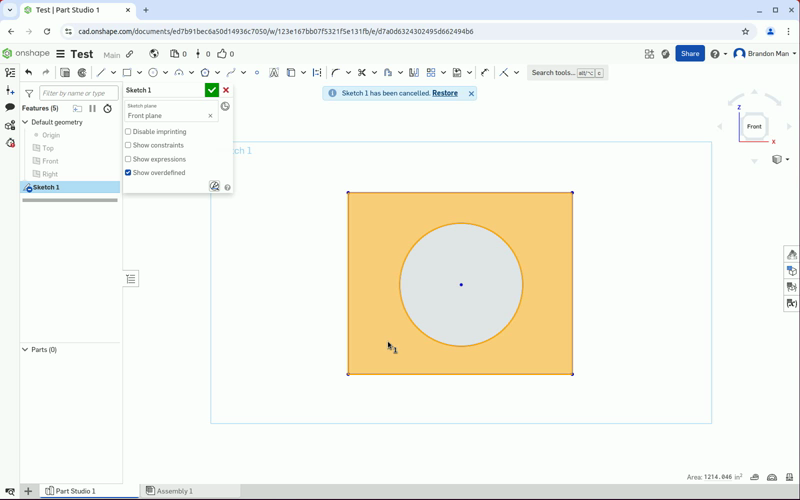
mouse_move(73, 352)
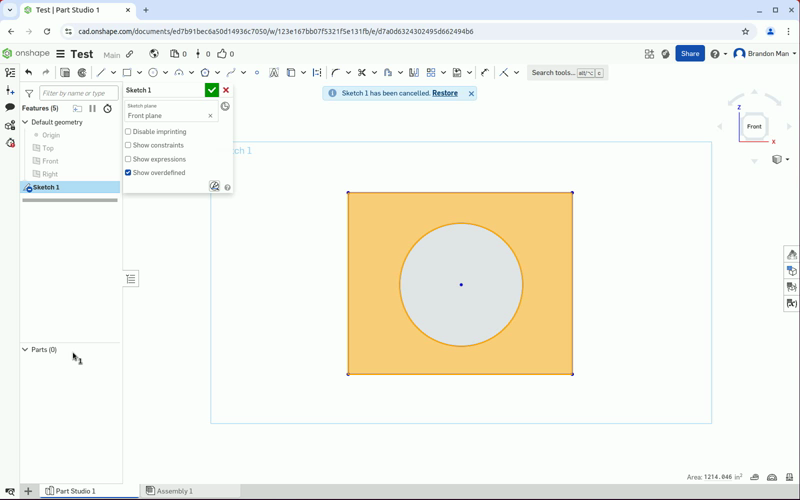
key(shift+y)
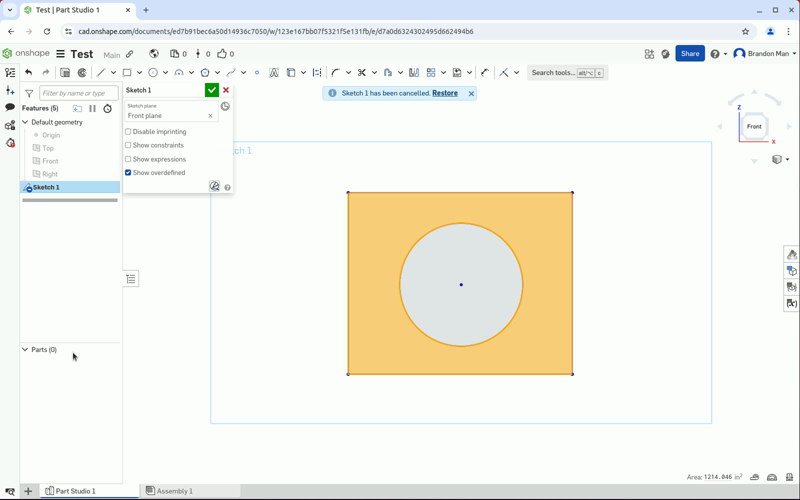
key(shift+e)
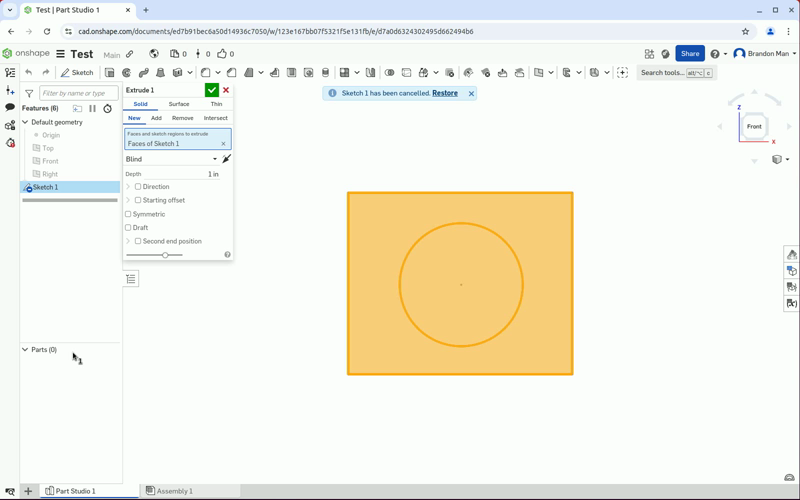
mouse_move(143, 106)
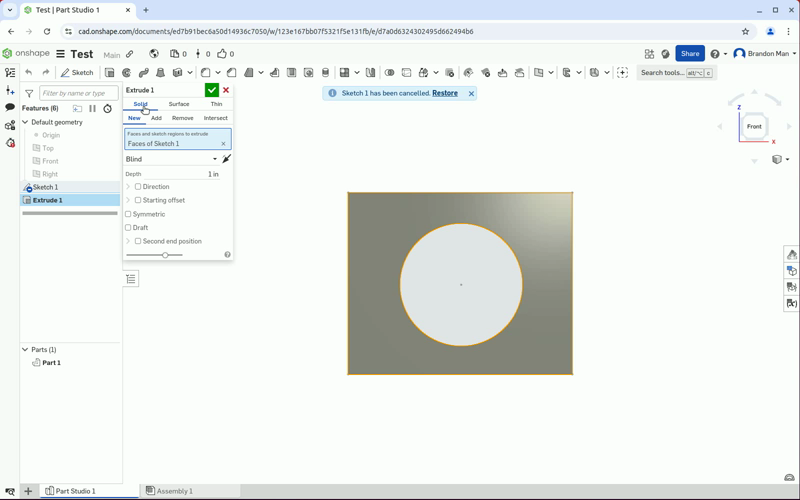
click(143, 106)
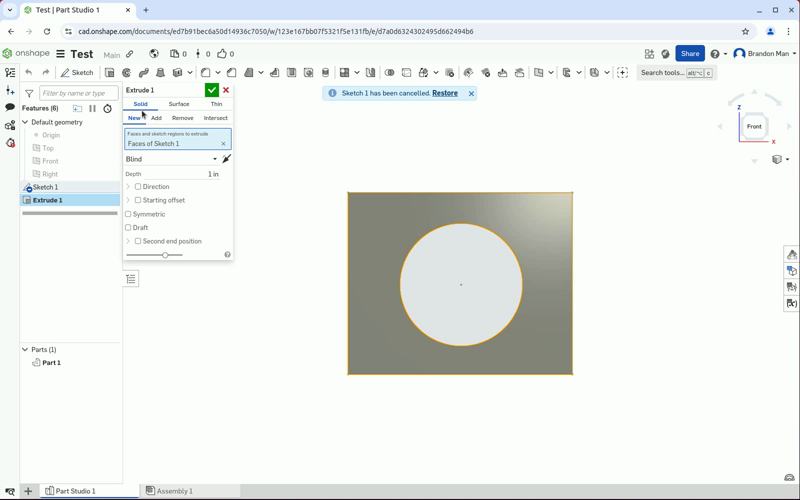
mouse_move(137, 120)
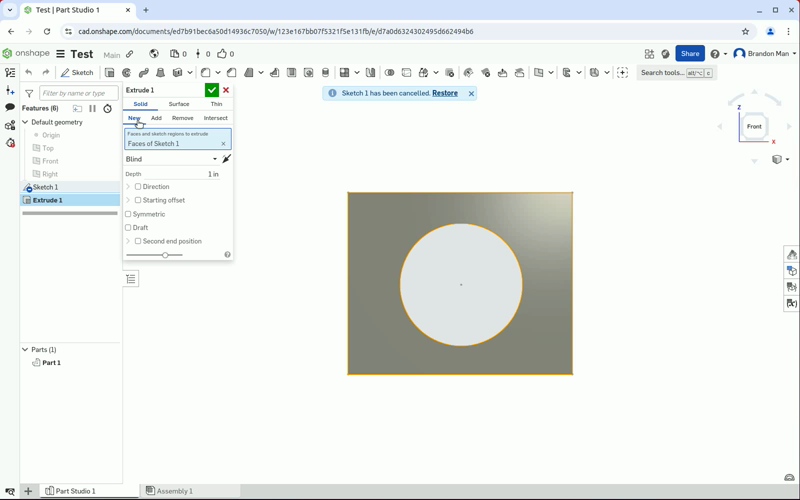
click(137, 120)
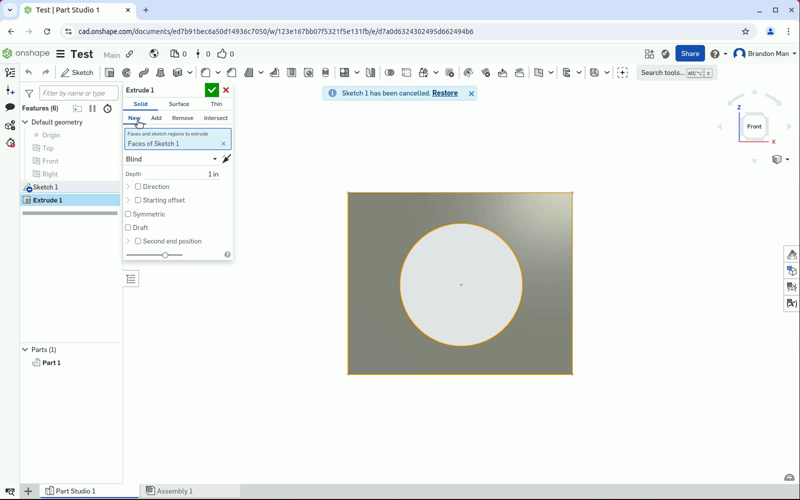
key(tab, 4)
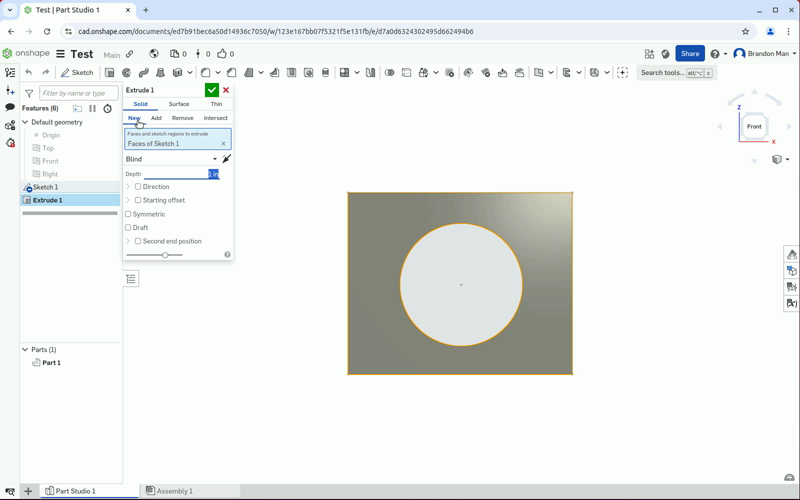
text(-21.183)
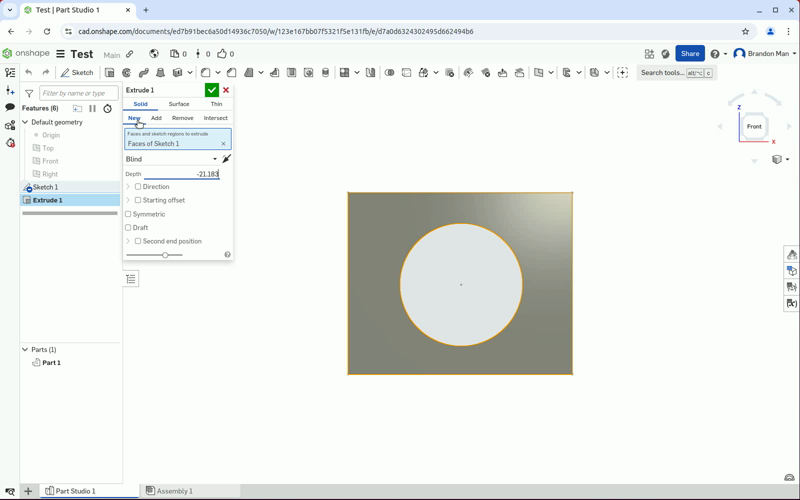
key(enter)
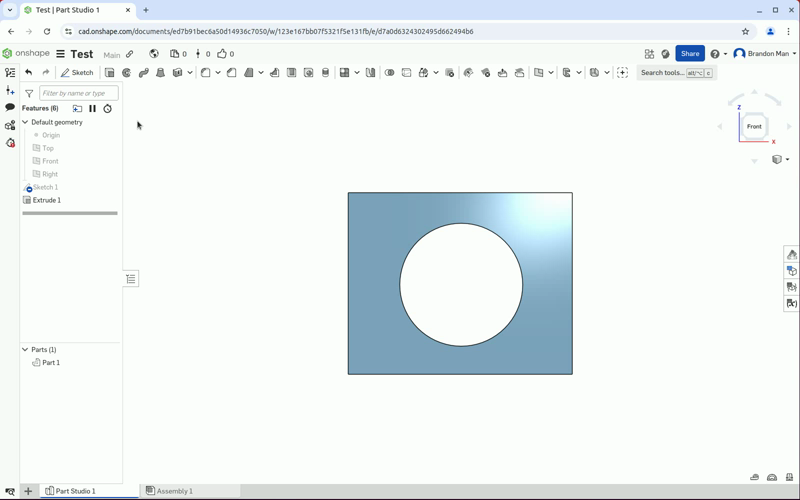
key(shift+h)
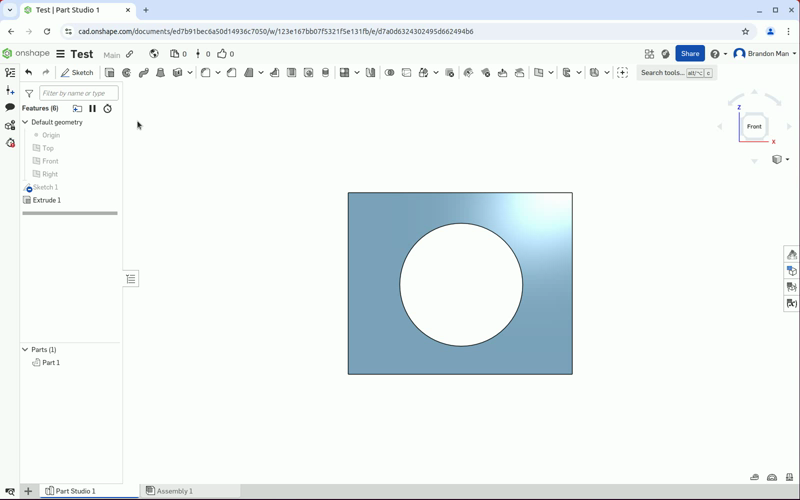
key(shift+h)
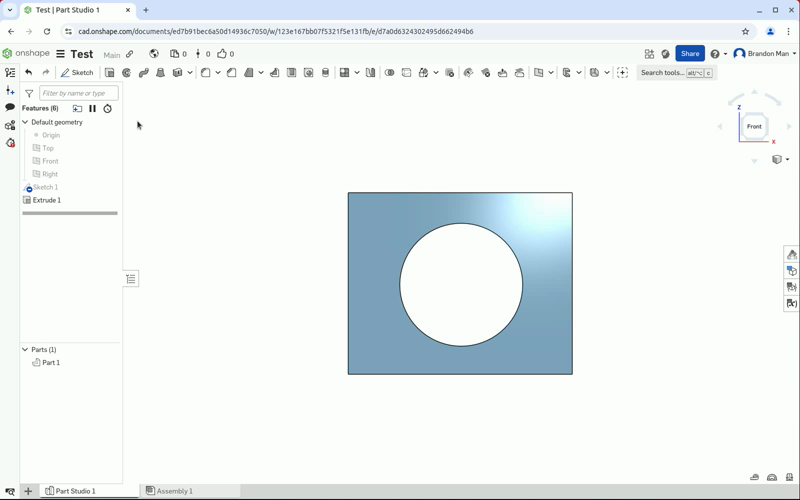
mouse_move(73, 189)
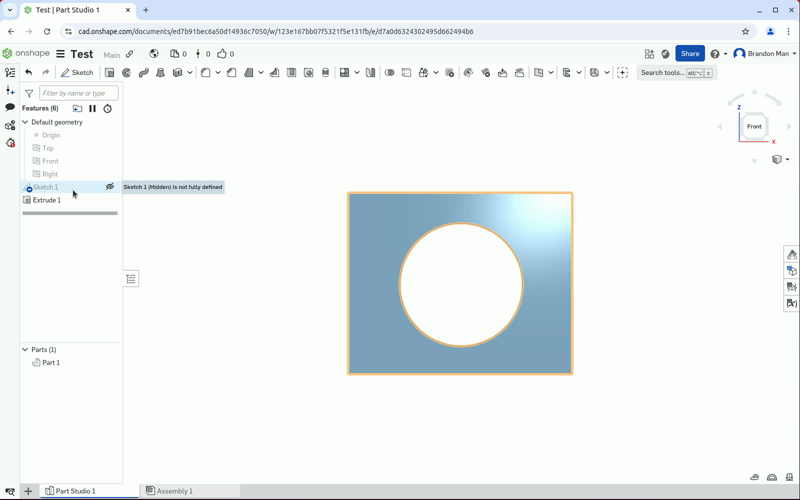
click(73, 189)
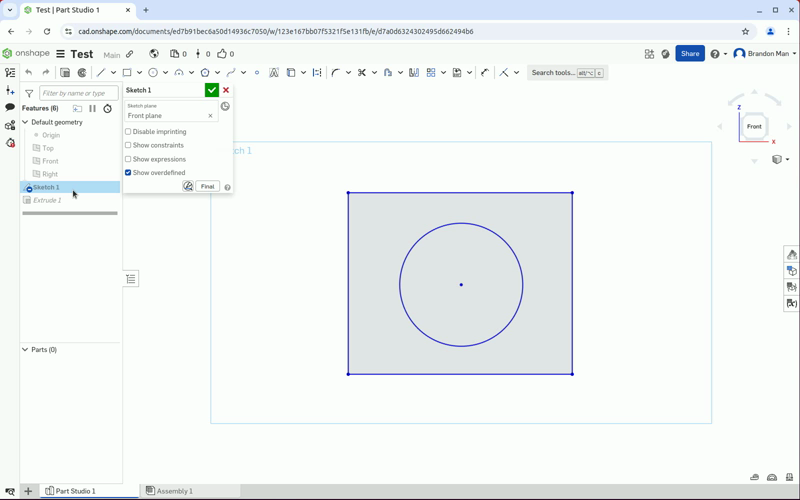
mouse_move(229, 92)
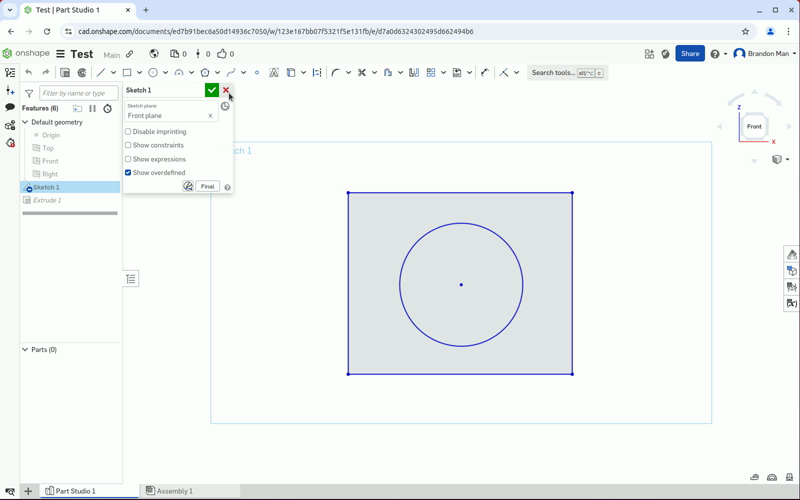
click(229, 92)
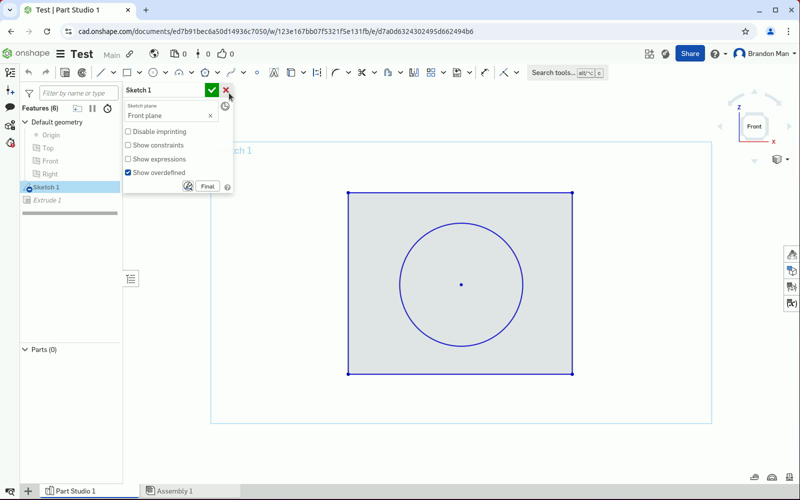
key(shift+s)
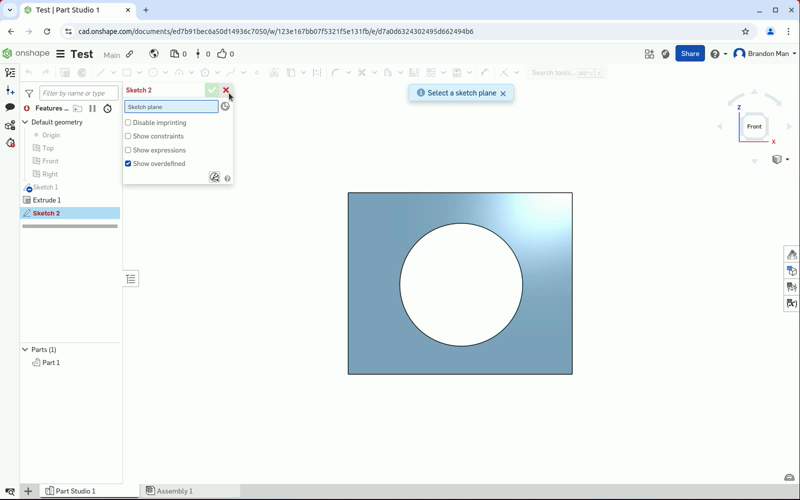
mouse_move(73, 163)
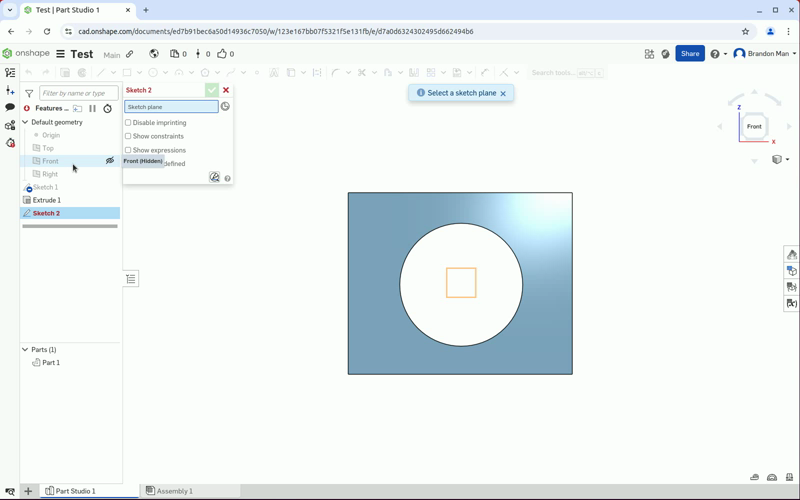
click(73, 163)
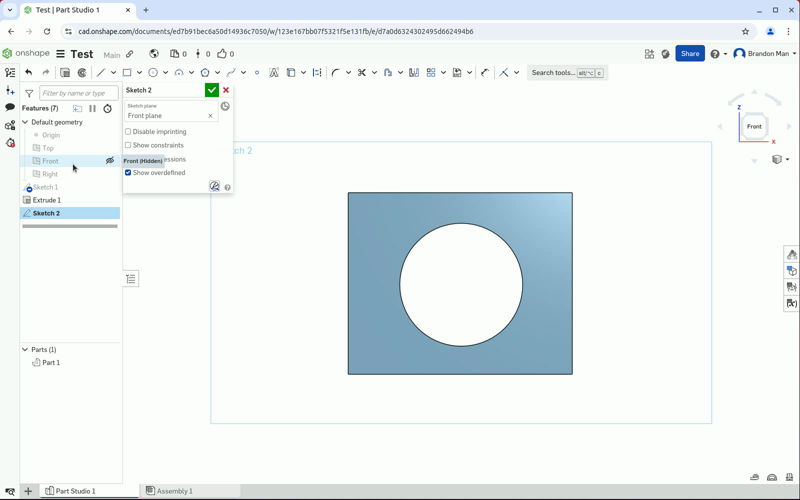
mouse_move(73, 352)
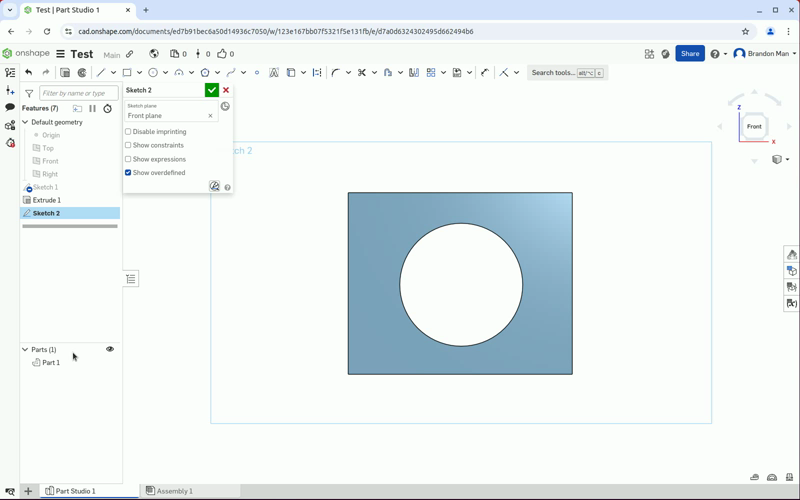
key(y)
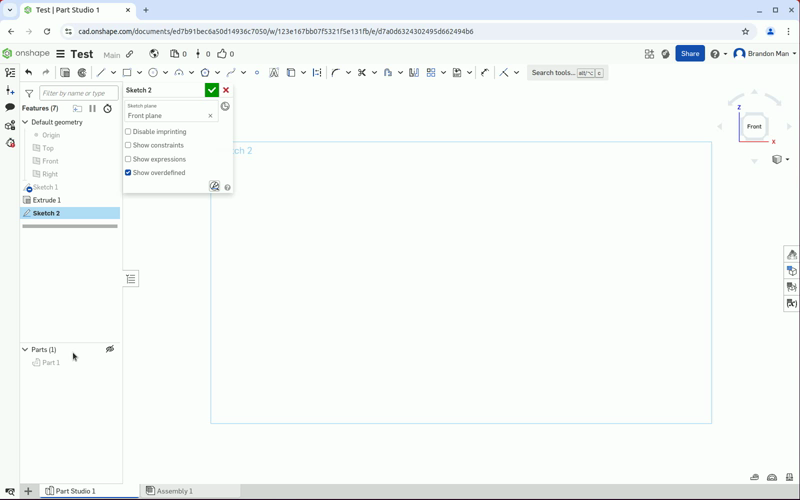
key(c)
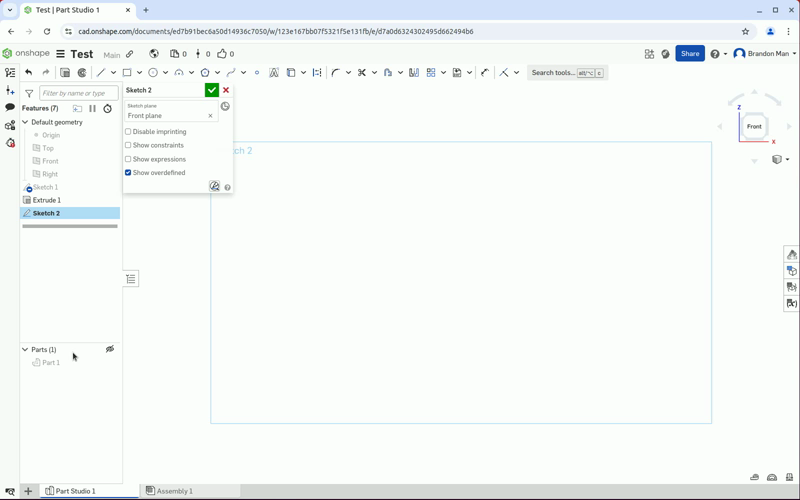
key_down(shift)
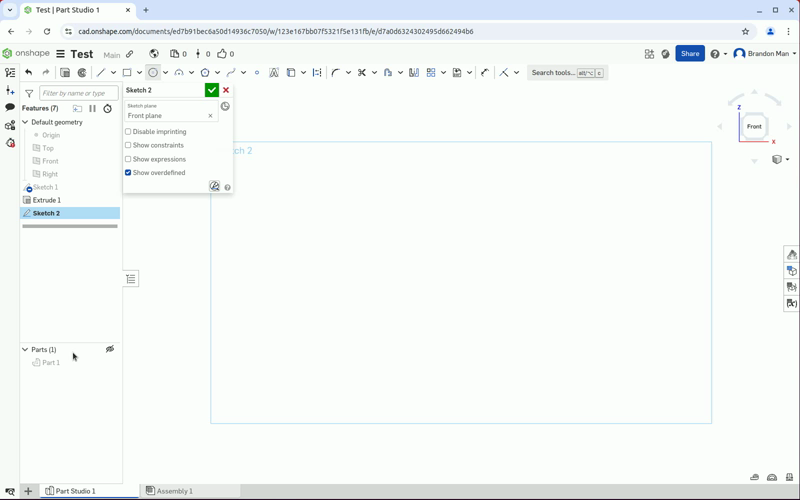
mouse_move(460, 282)
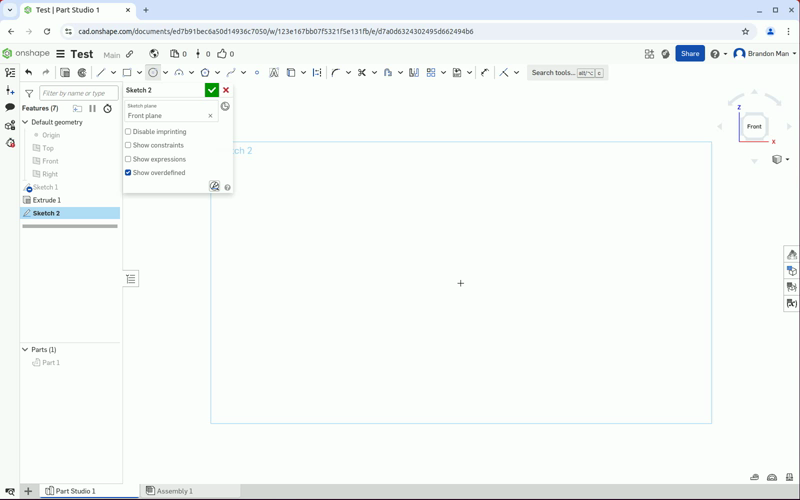
click(460, 282)
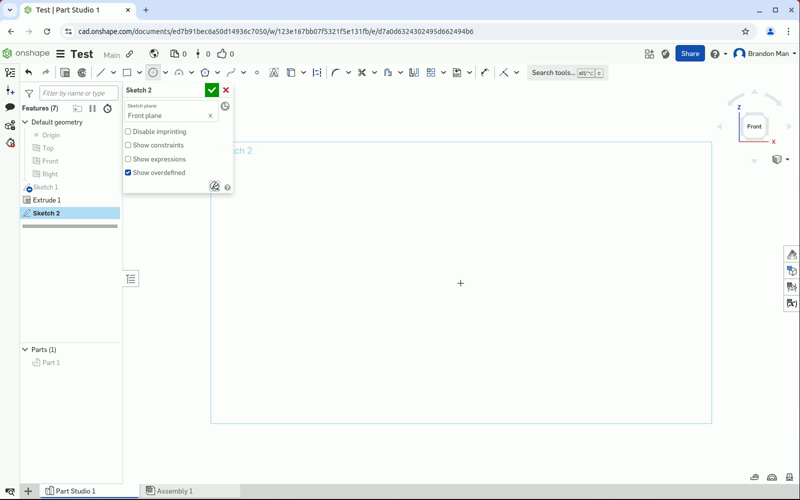
key_up(shift)
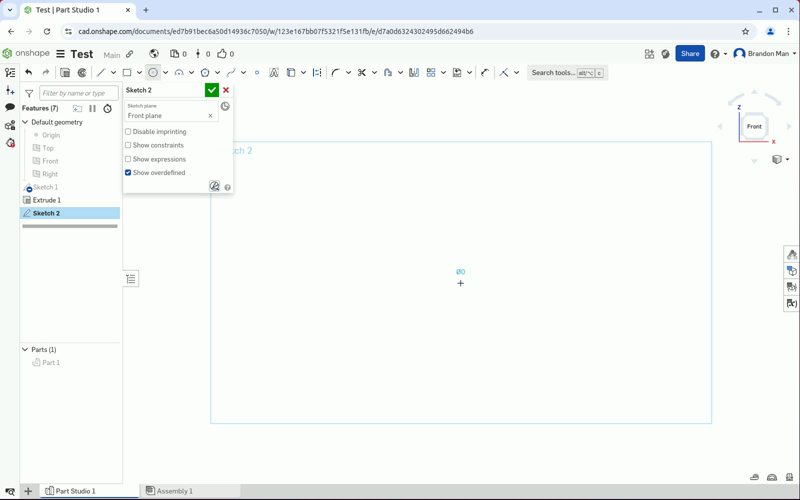
mouse_move(535, 282)
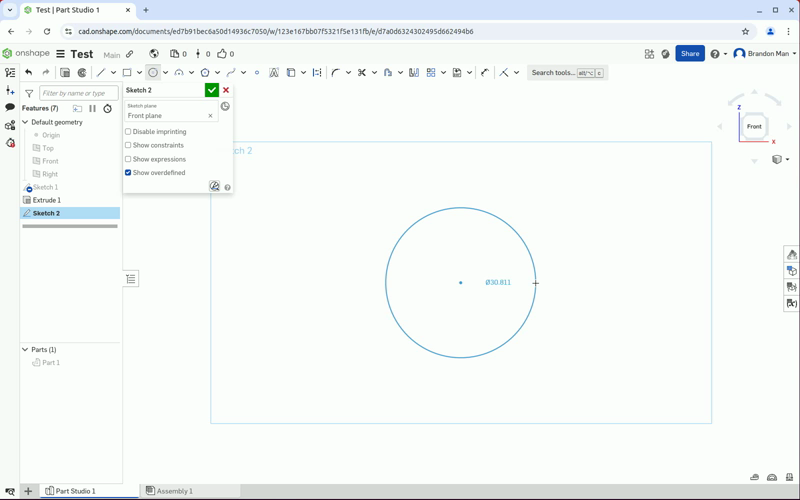
click(535, 282)
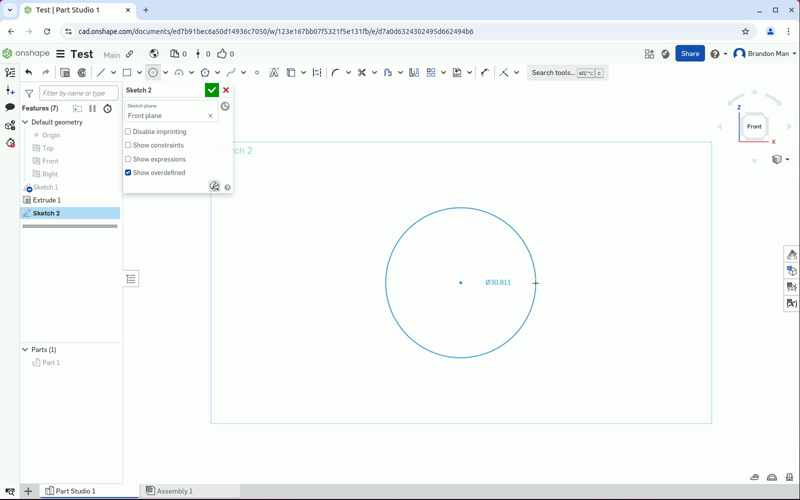
key(esc)
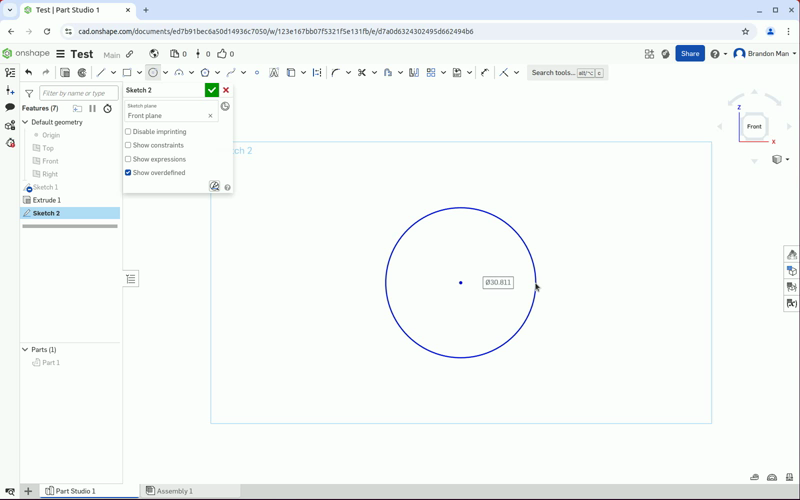
key(c)
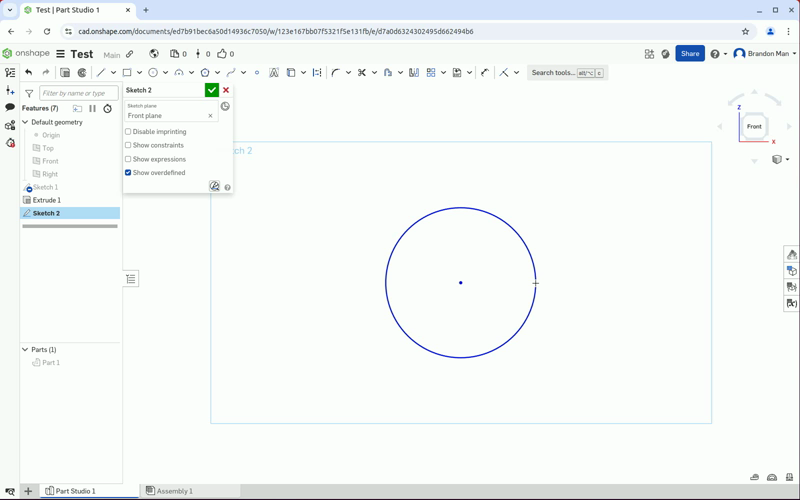
key_down(shift)
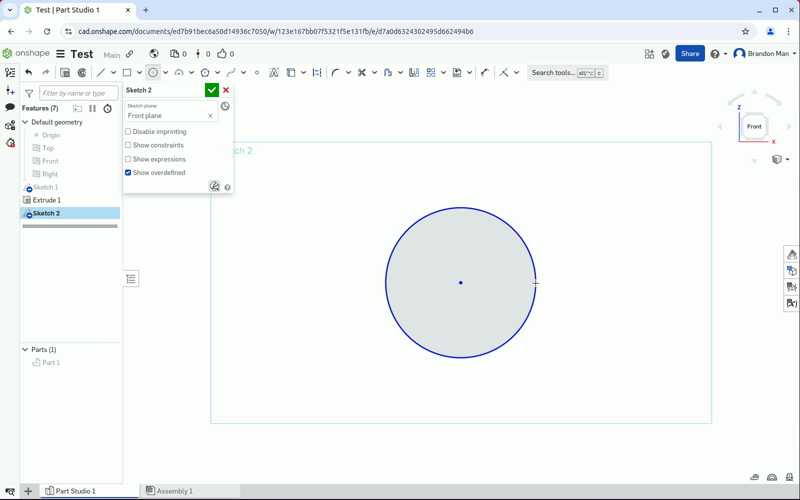
mouse_move(460, 282)
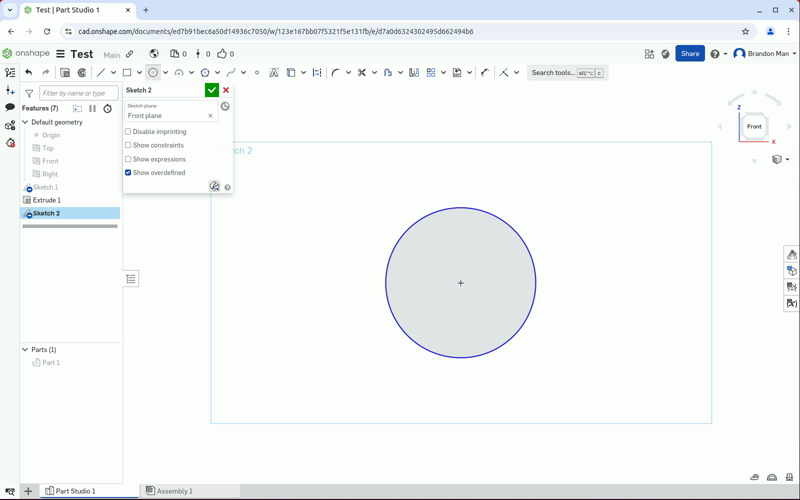
click(460, 282)
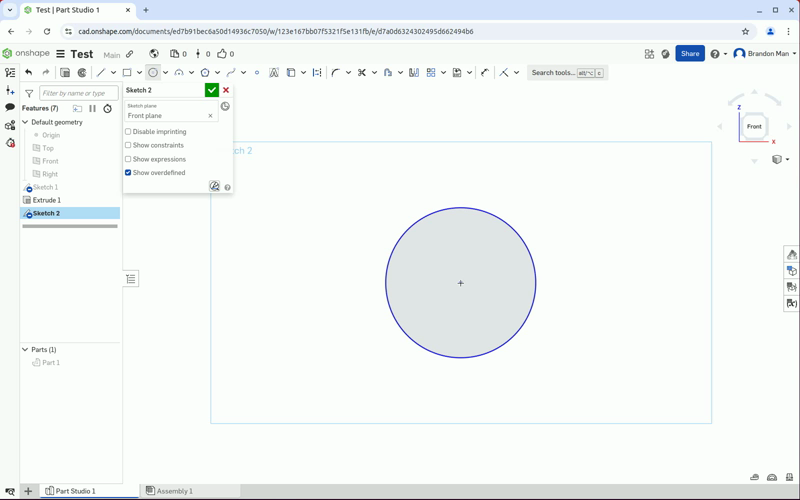
key_up(shift)
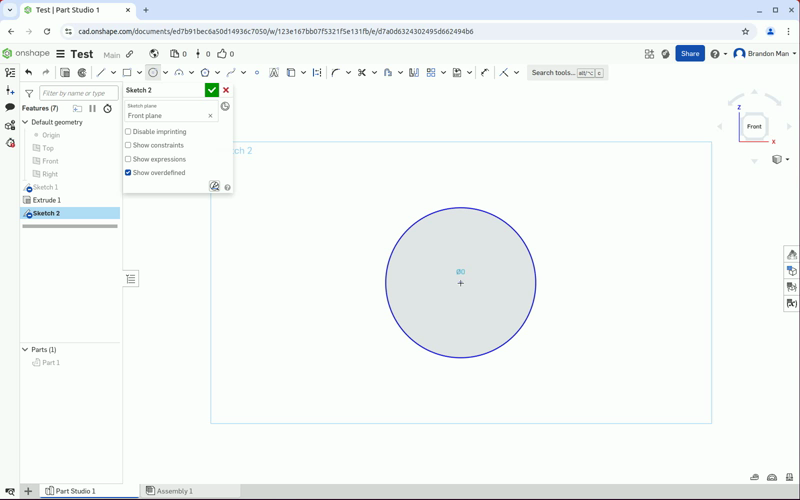
mouse_move(520, 282)
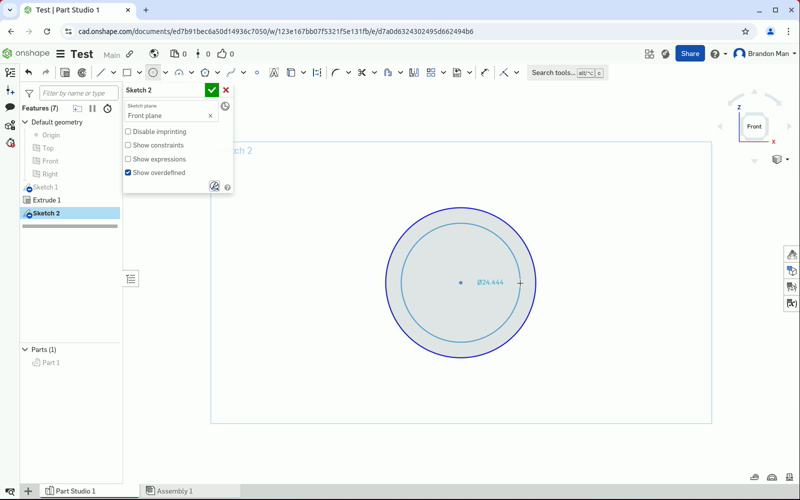
click(520, 282)
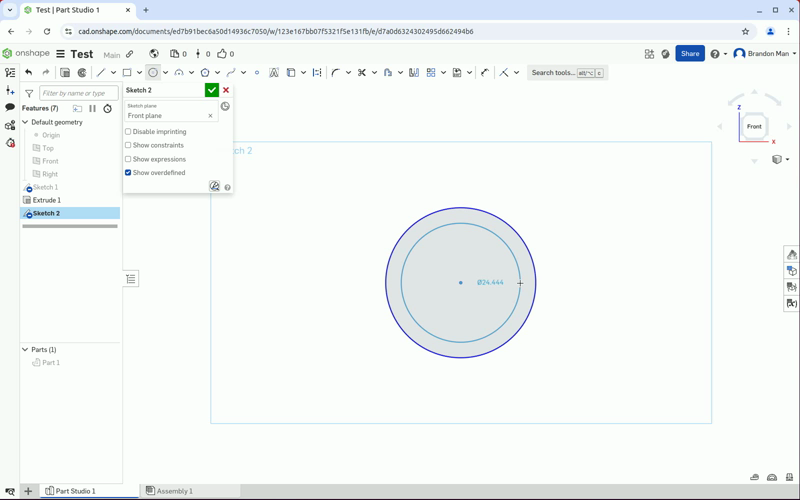
key(esc)
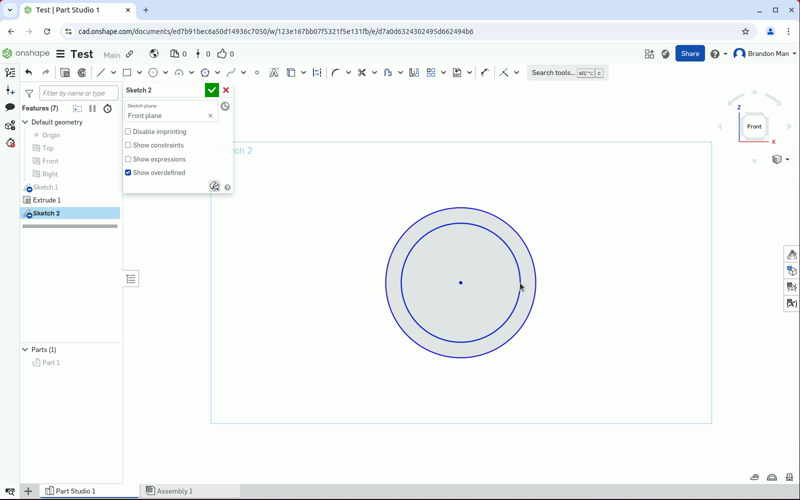
mouse_move(483, 344)
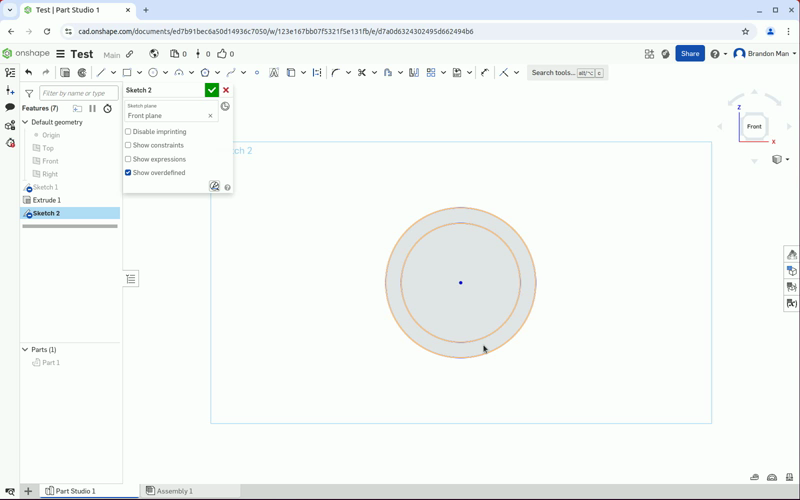
click(483, 344)
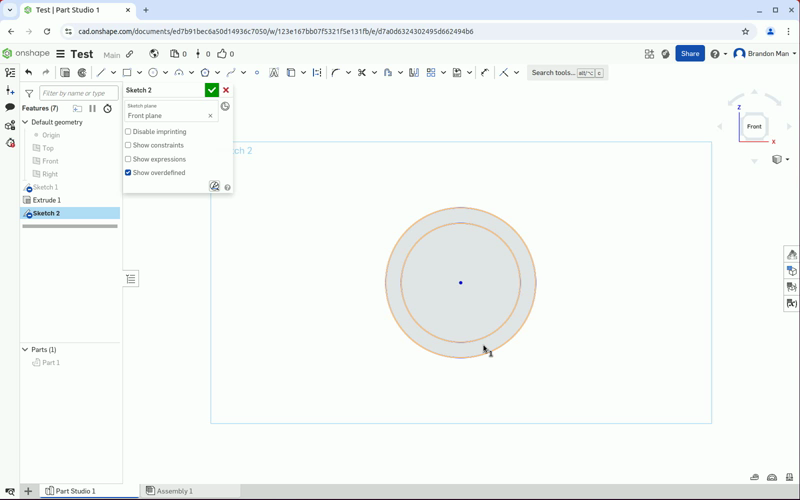
mouse_move(73, 352)
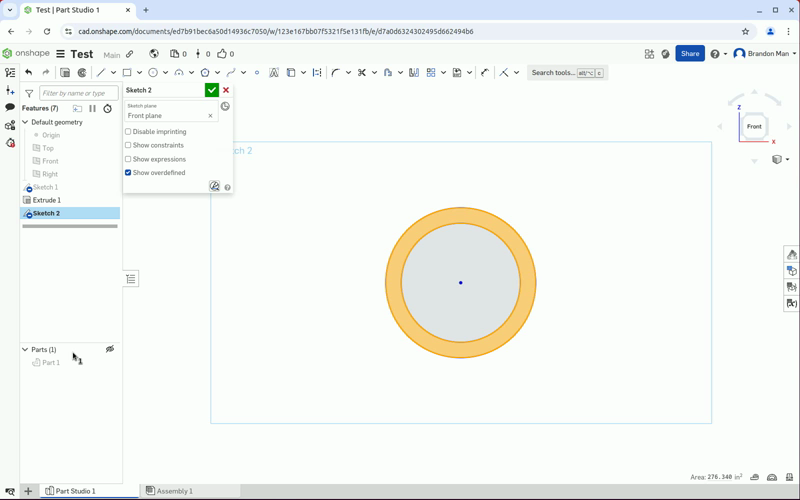
key(shift+y)
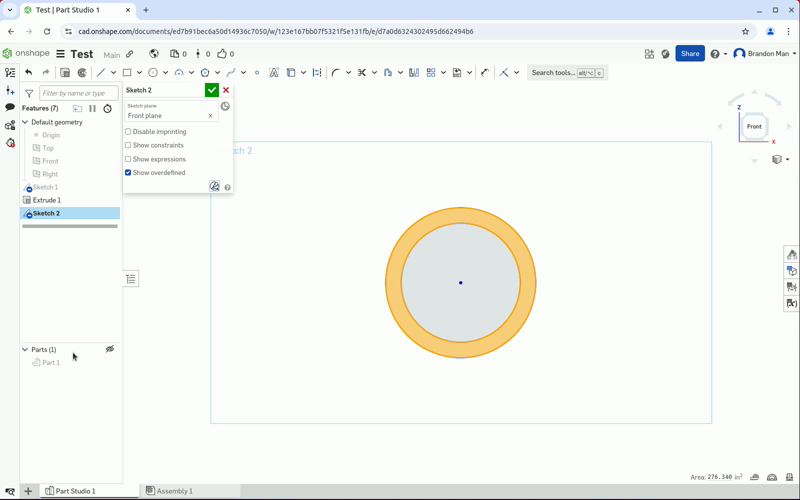
key(shift+e)
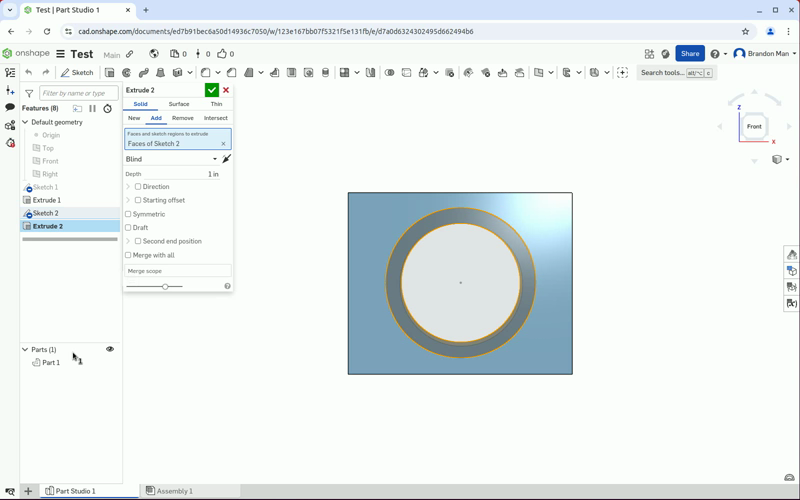
mouse_move(143, 106)
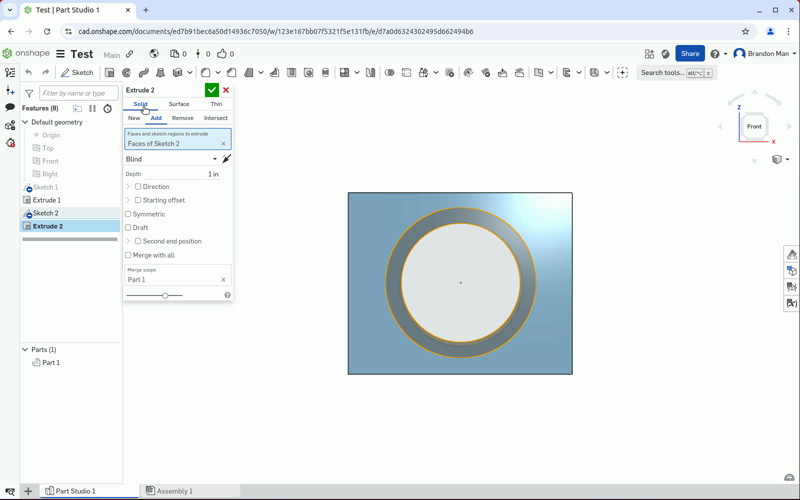
click(143, 106)
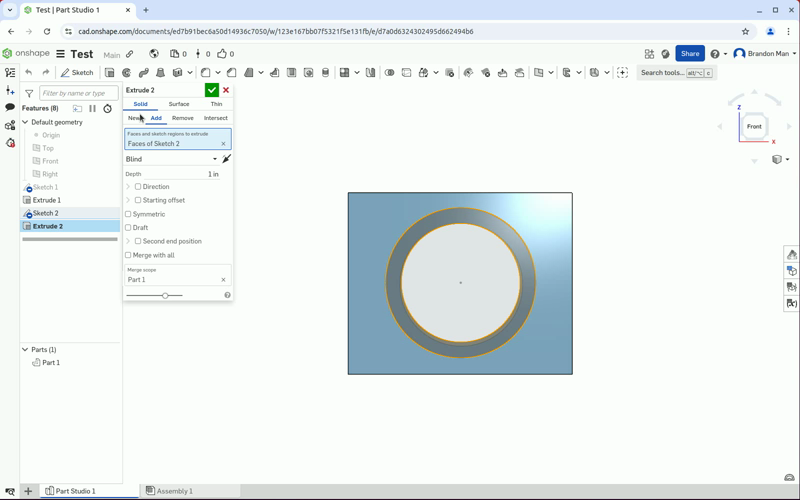
mouse_move(137, 120)
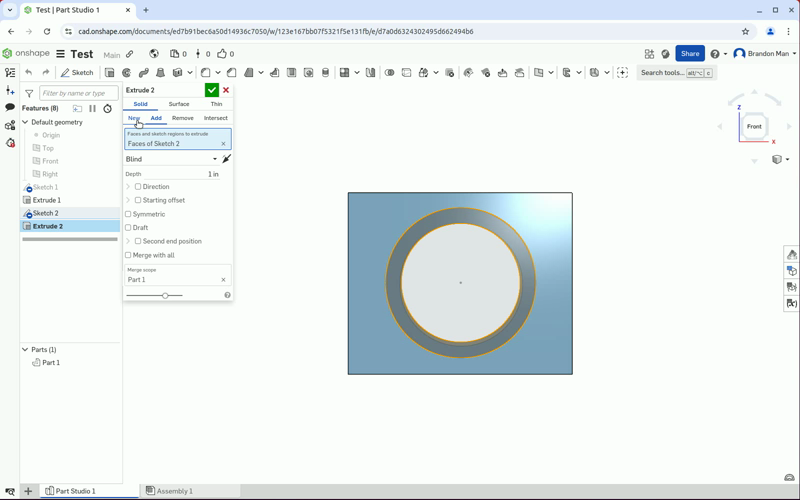
click(137, 120)
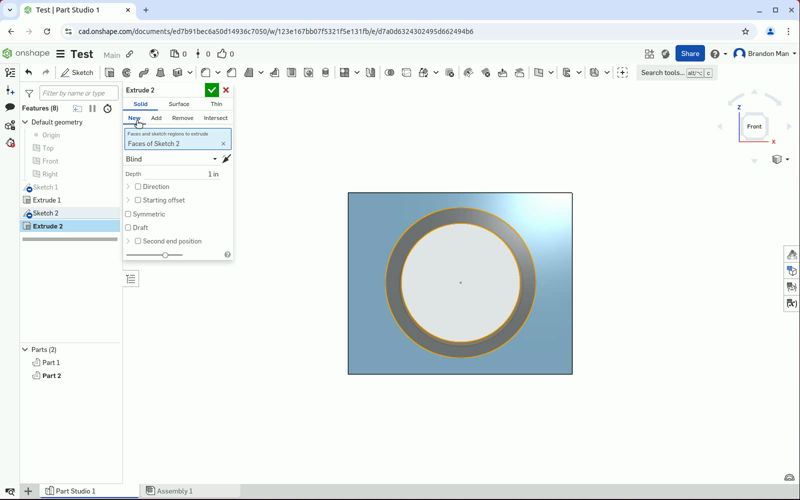
key(tab, 4)
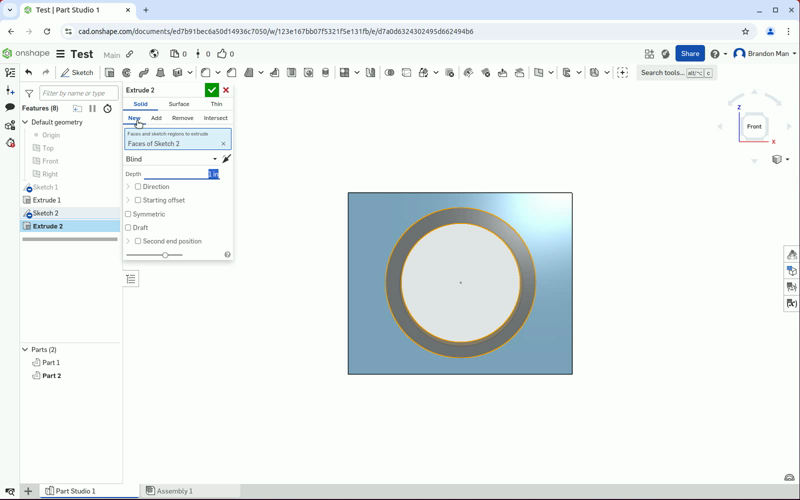
text(14.683)
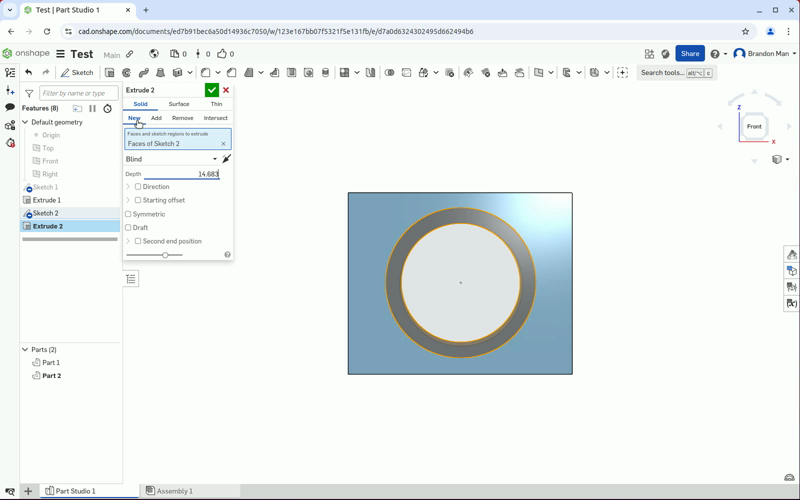
key(enter)
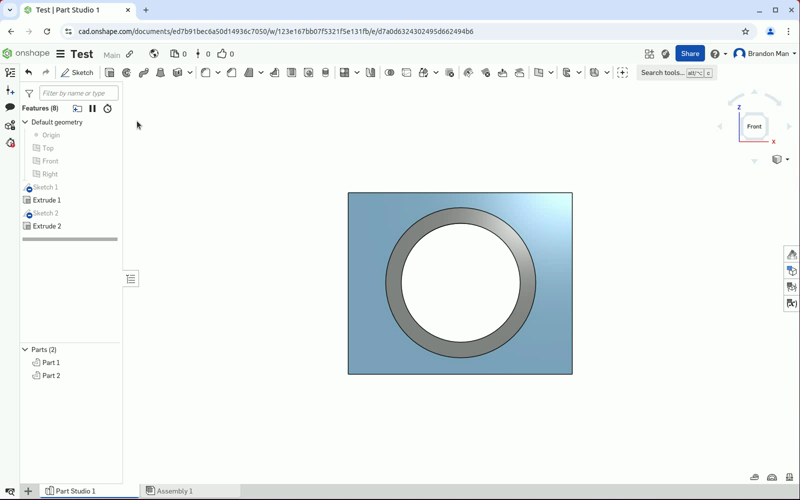
key(shift+h)
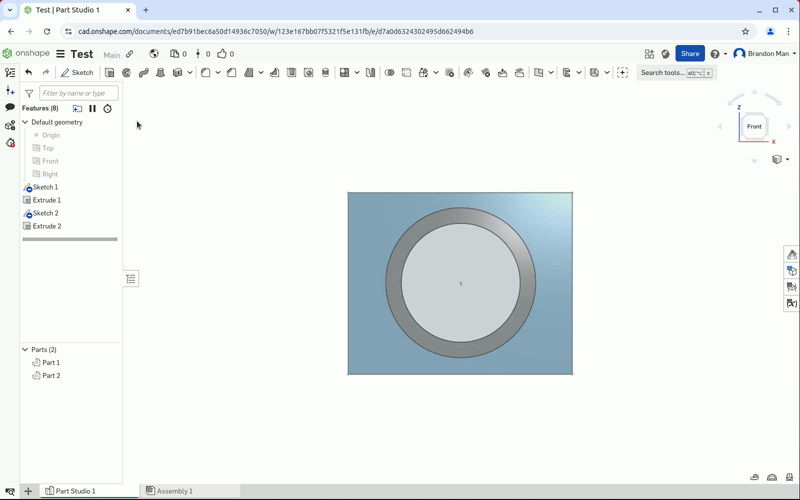
key(shift+h)
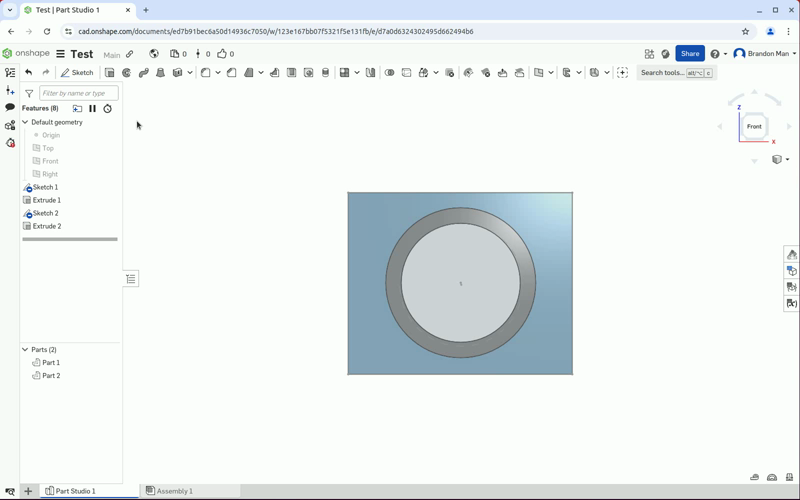
key(shift+7)
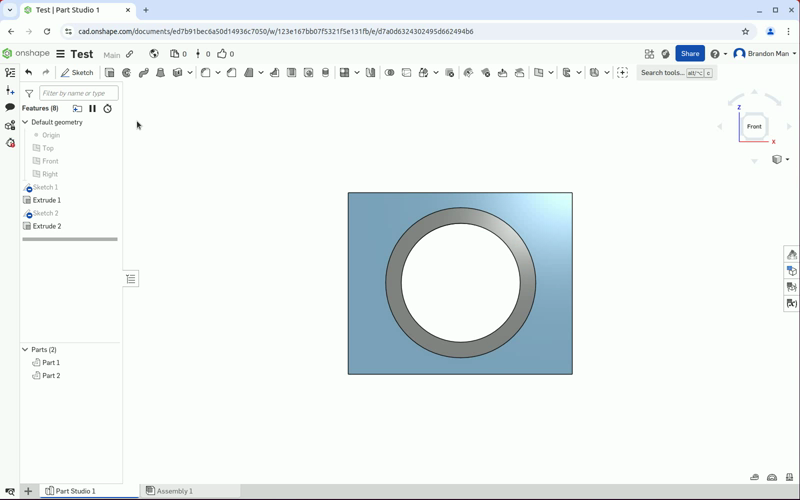
key(left, 2)
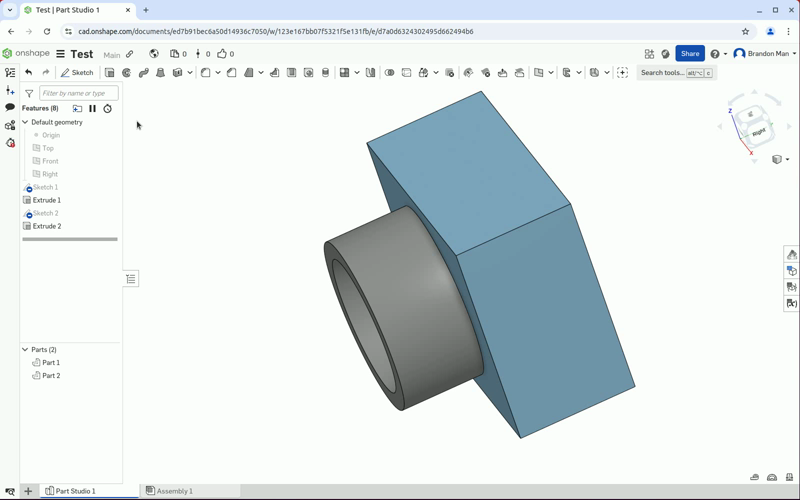
key(down, 2)
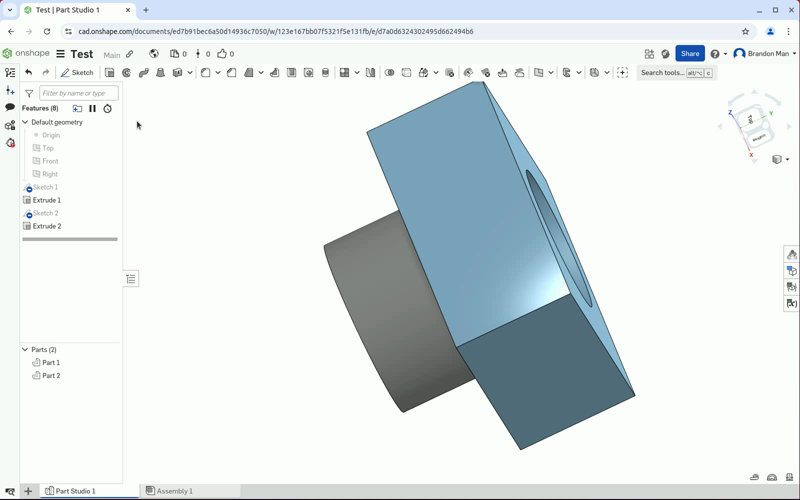
key(up, 2)
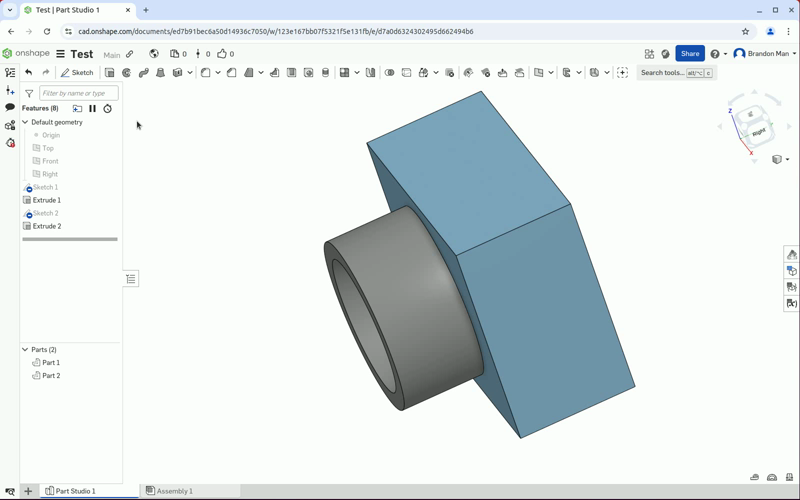
key(right, 2)
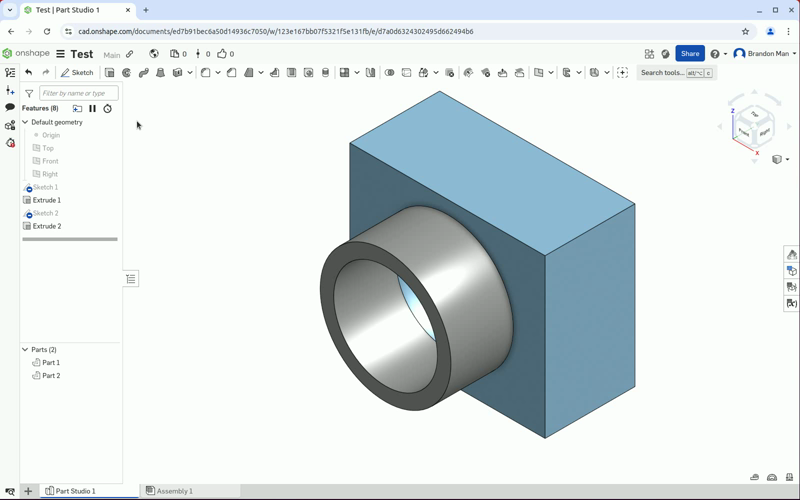
mouse_move(73, 189)
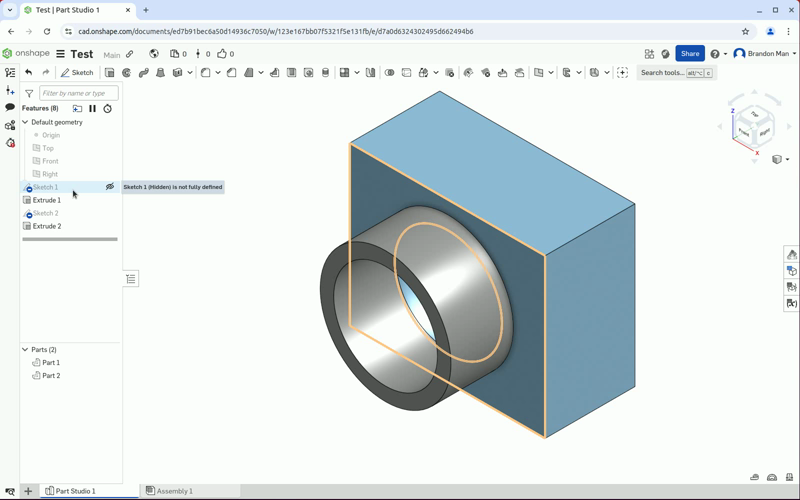
click(73, 189)